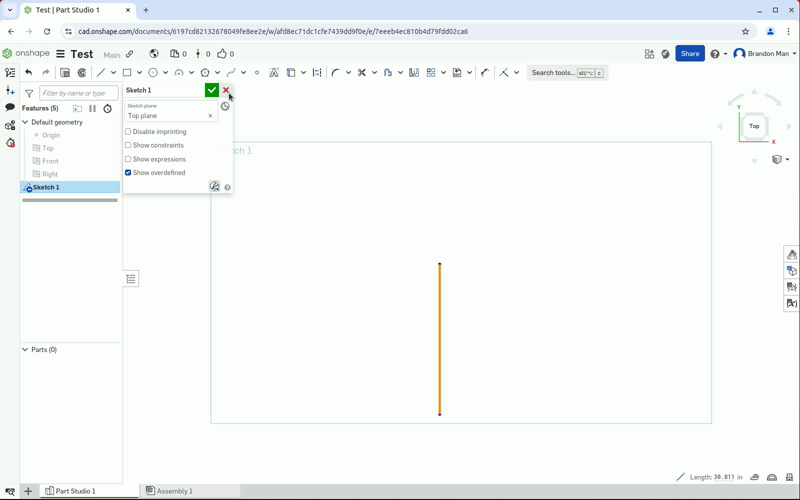
key(shift+h)
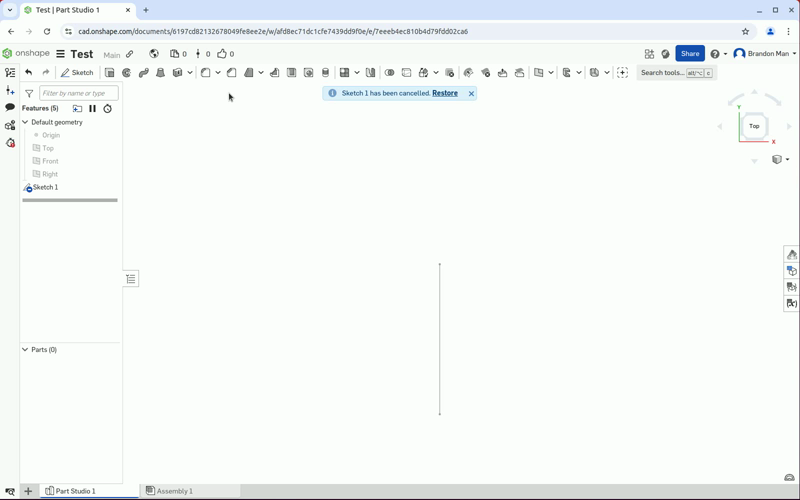
mouse_move(73, 352)
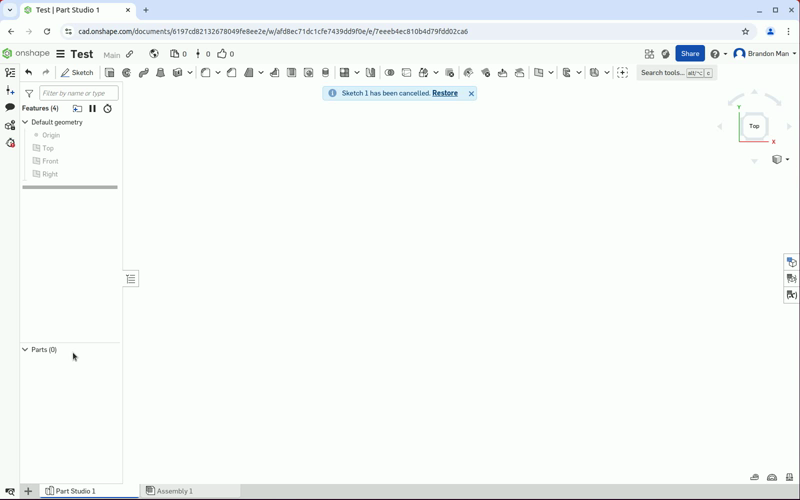
key(y)
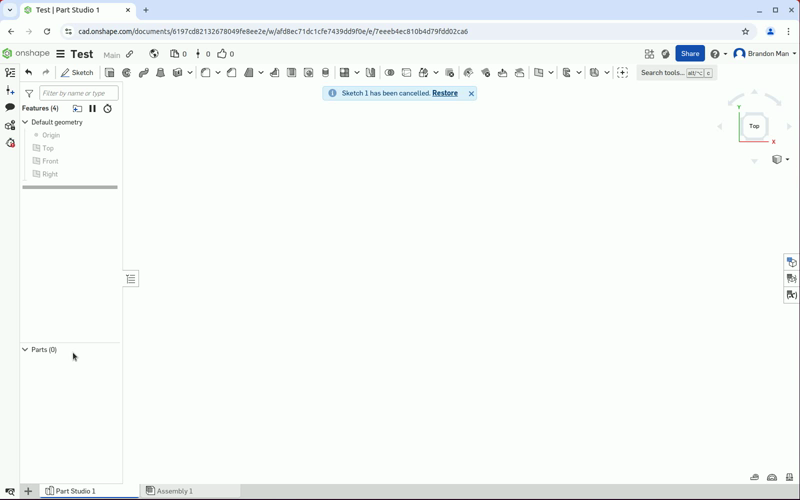
key(shift+p)
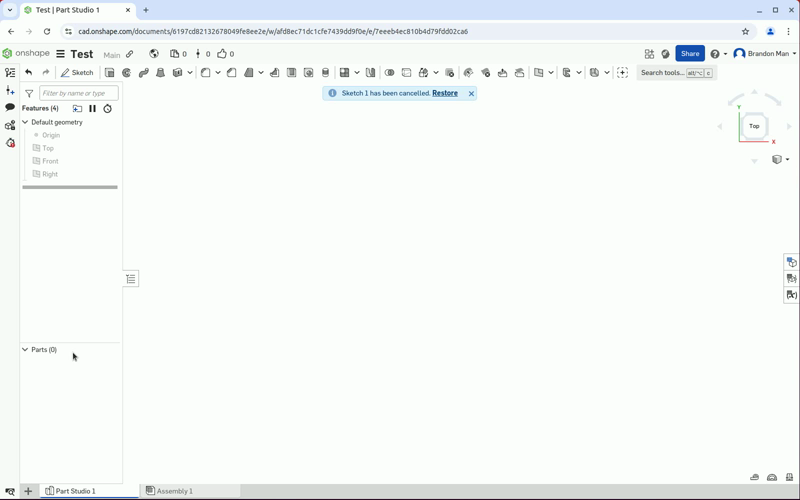
key(space)
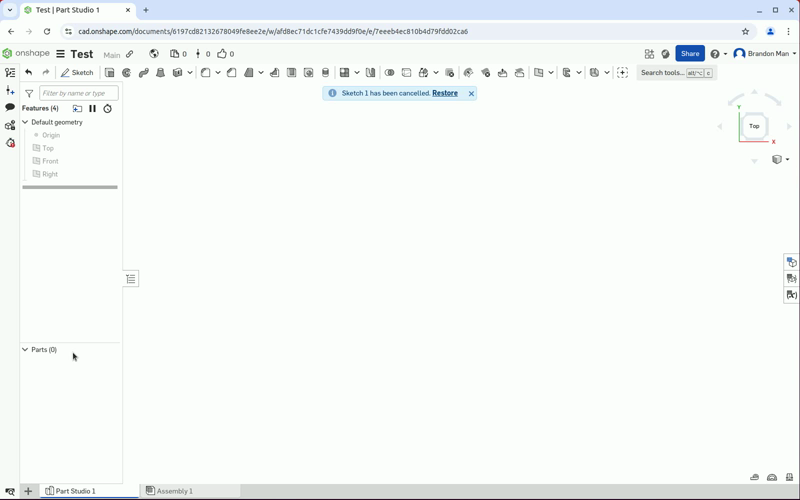
key_down(shift)
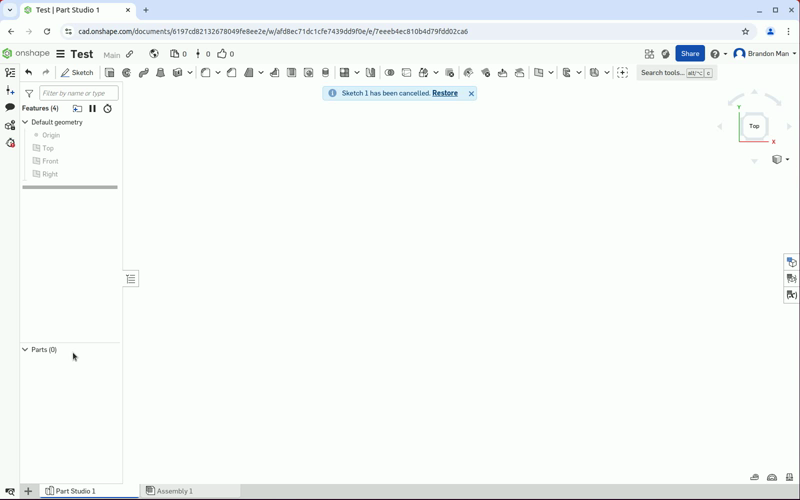
key(up)
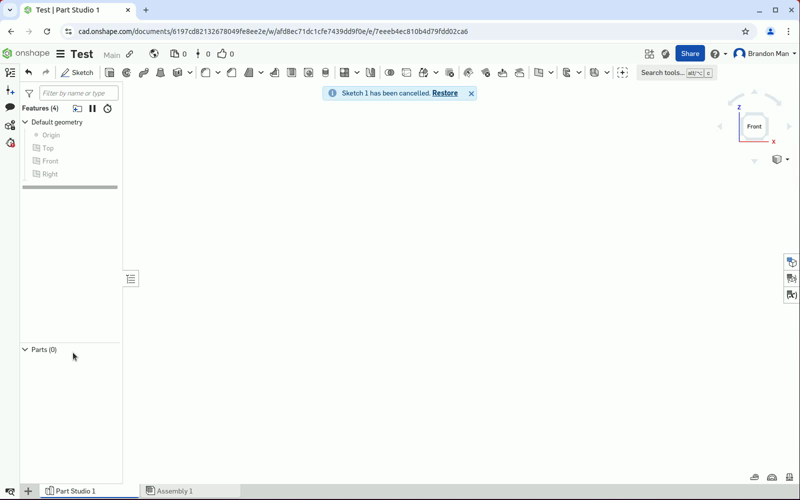
key_up(shift)
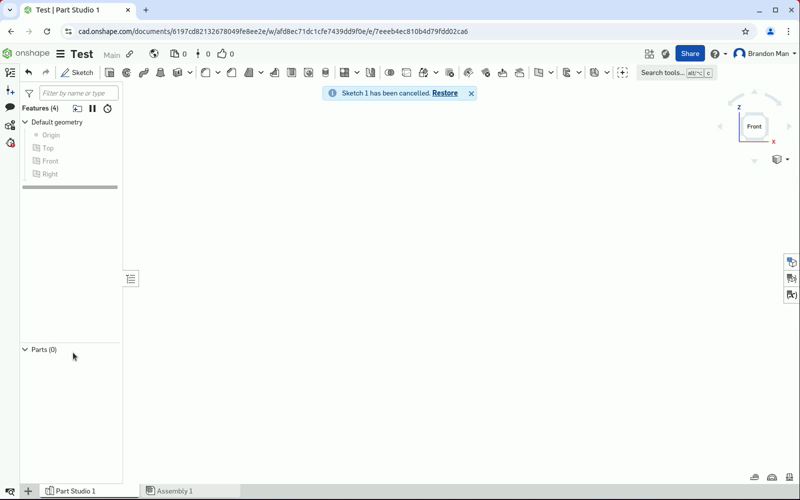
mouse_move(73, 352)
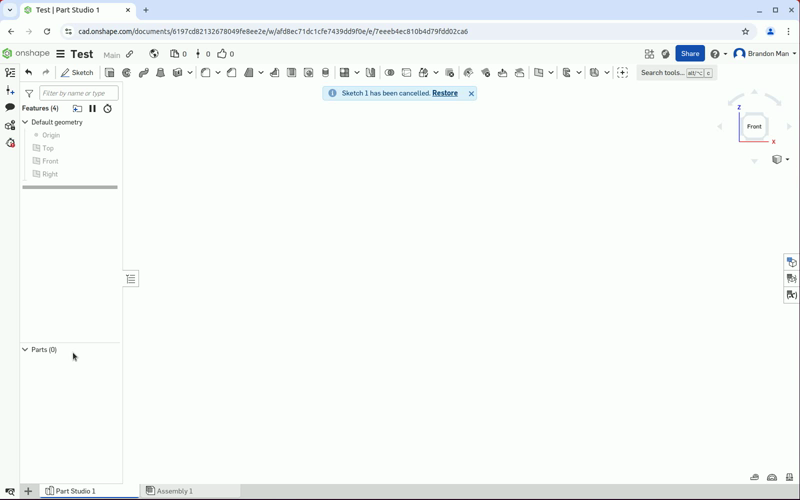
key(shift+y)
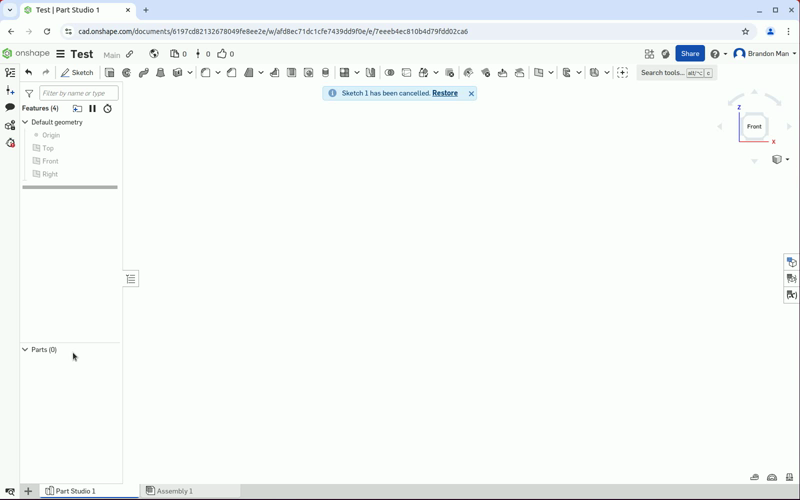
key(shift+s)
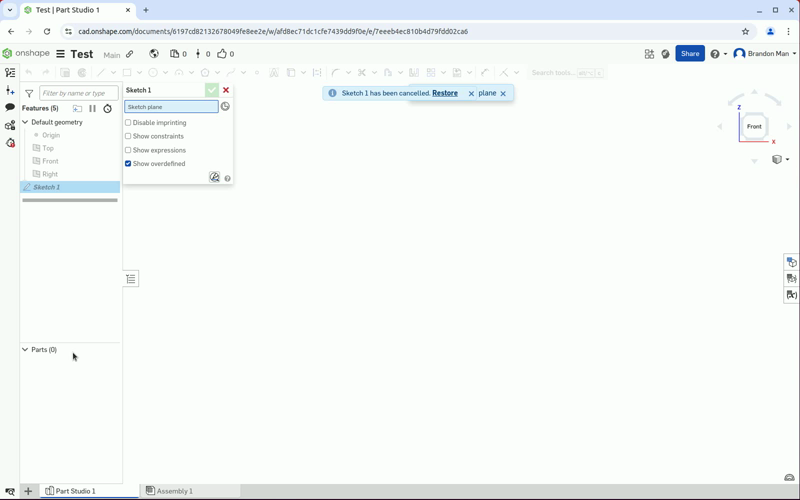
mouse_move(73, 163)
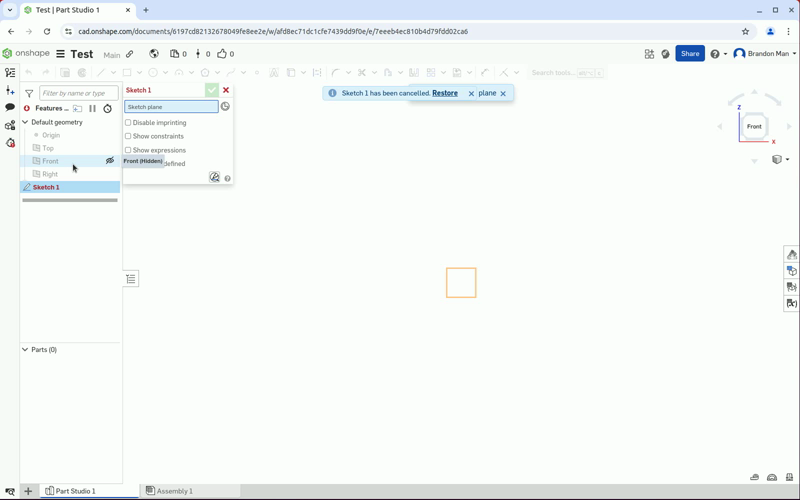
click(73, 163)
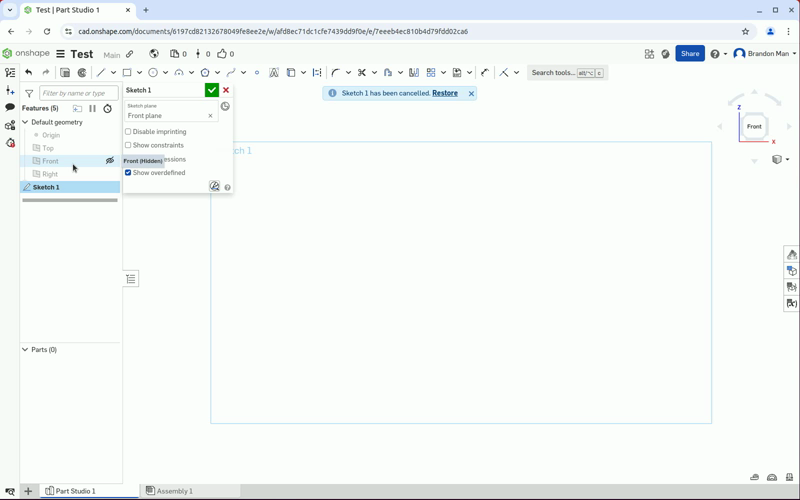
mouse_move(73, 352)
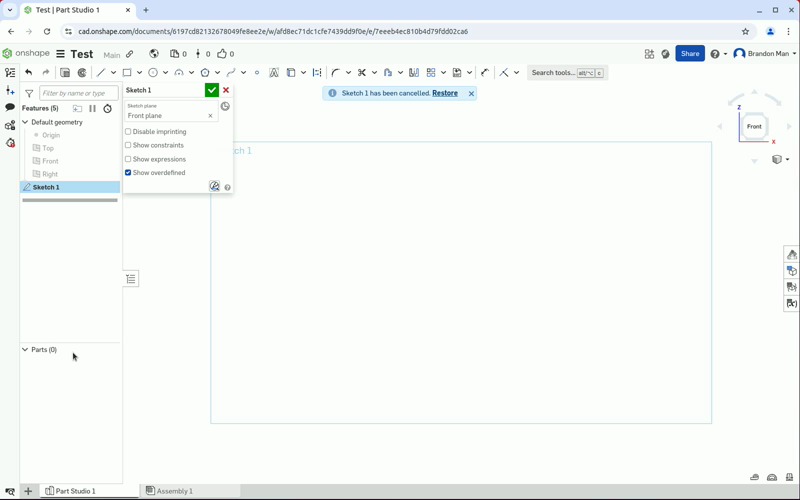
key(y)
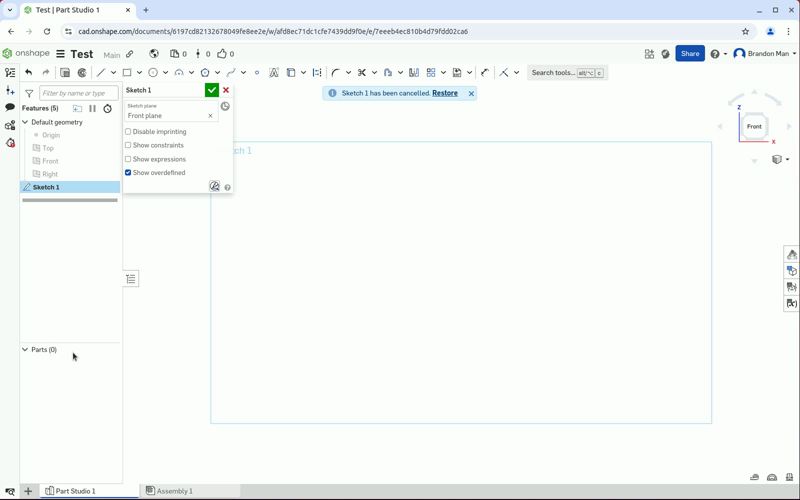
key(l)
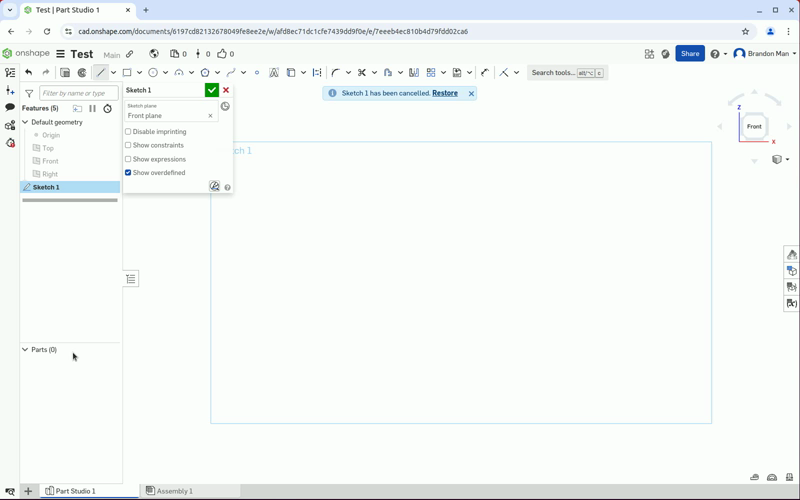
key_down(shift)
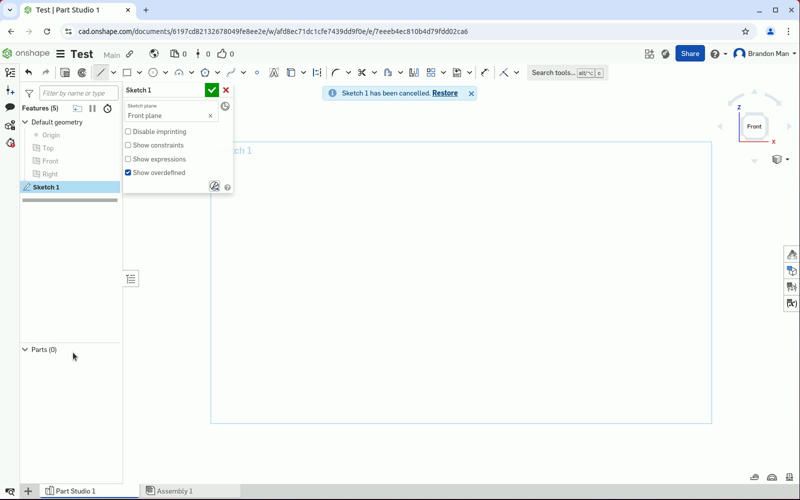
mouse_move(366, 366)
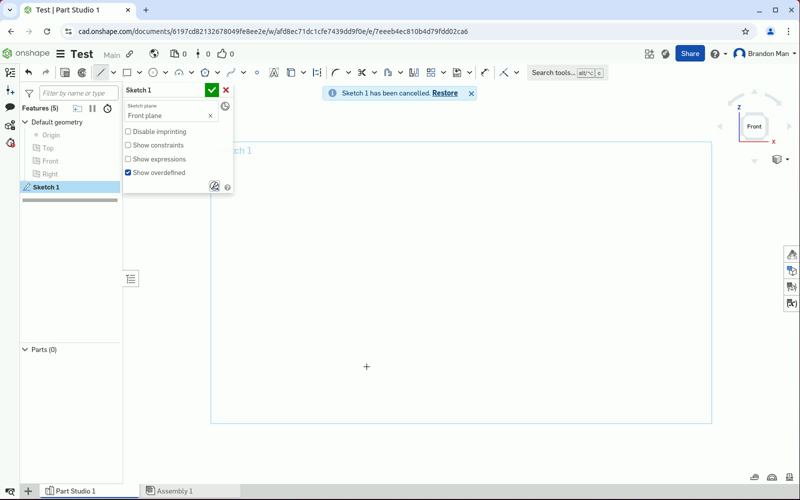
click(366, 366)
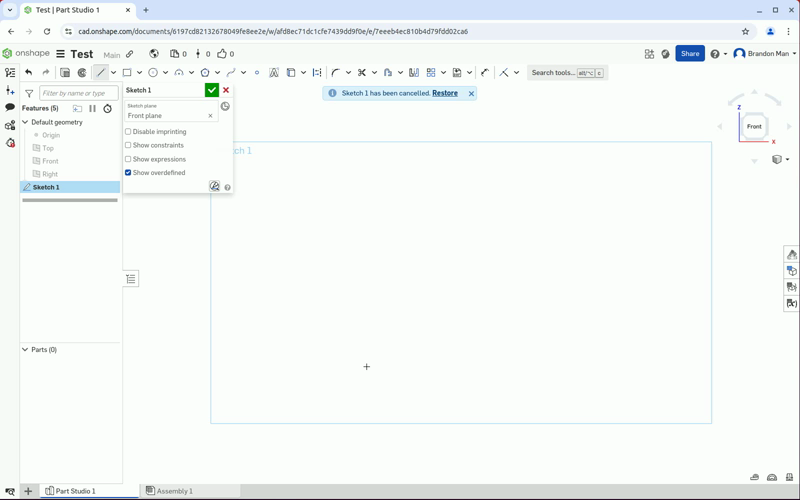
key_up(shift)
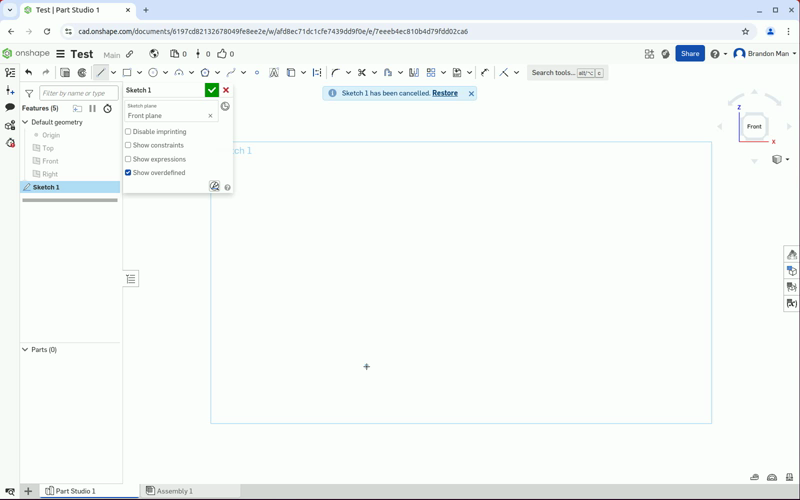
key_down(shift)
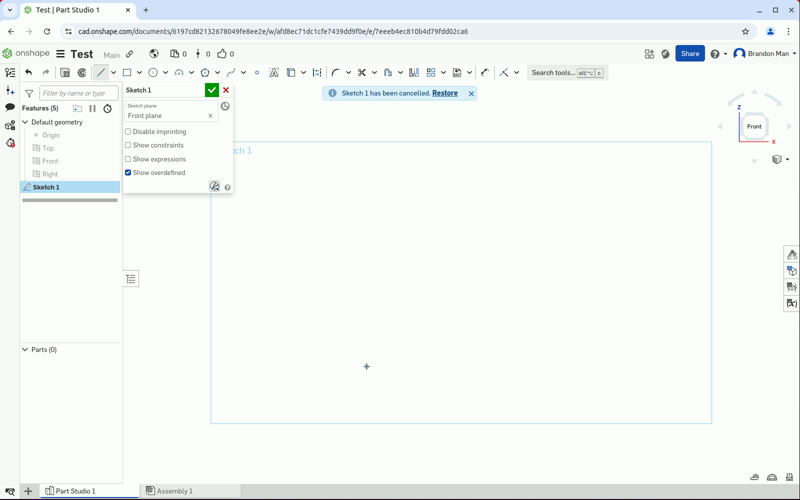
mouse_move(572, 366)
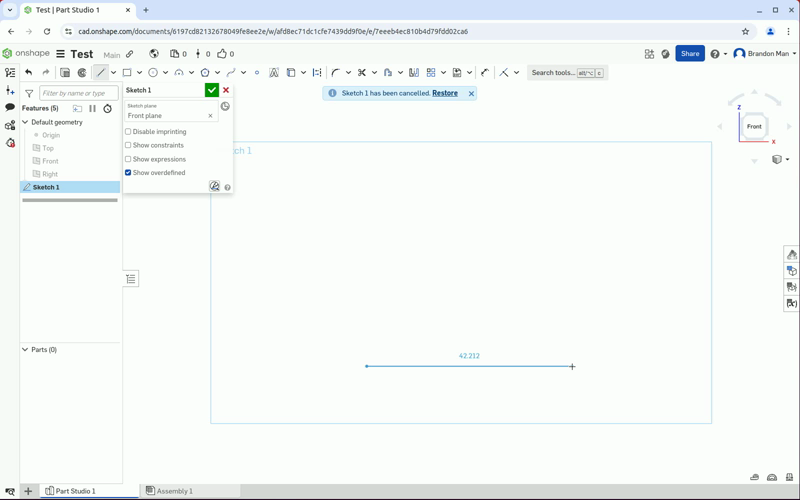
click(572, 366)
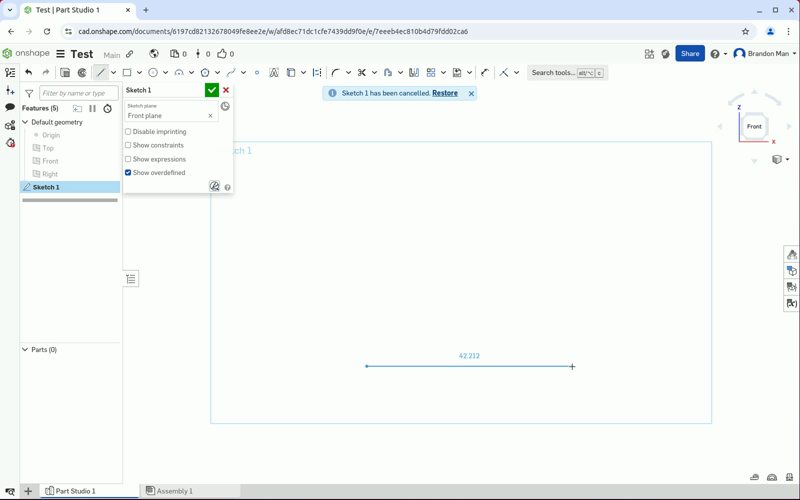
key_up(shift)
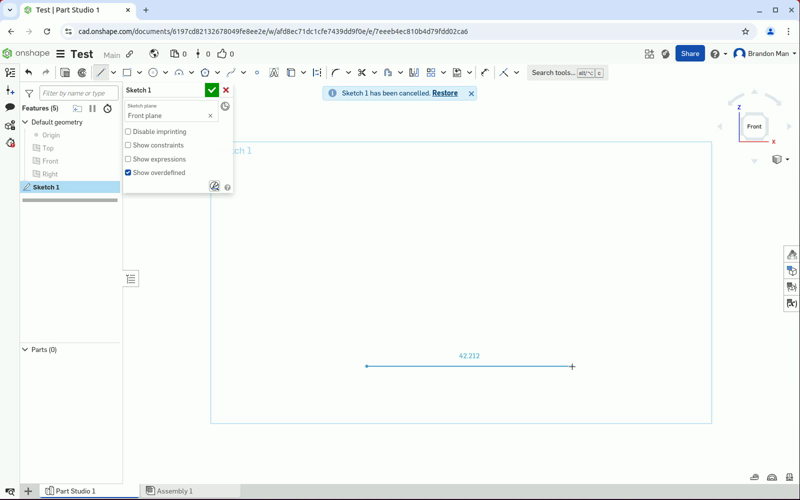
key_down(shift)
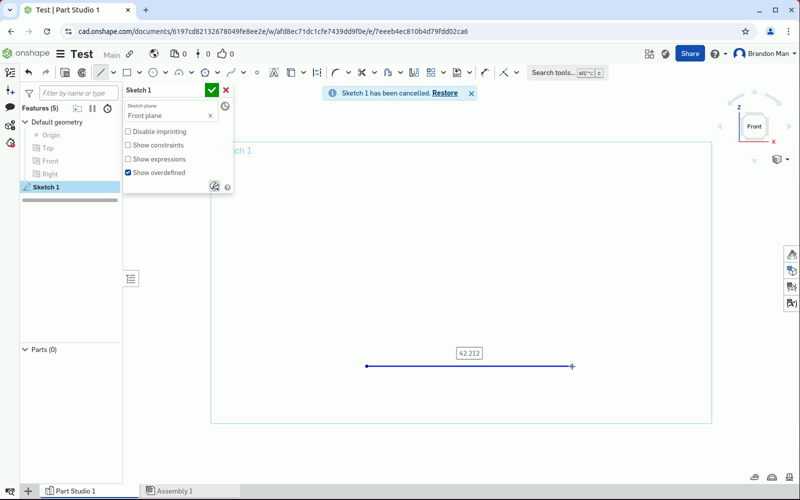
mouse_move(572, 262)
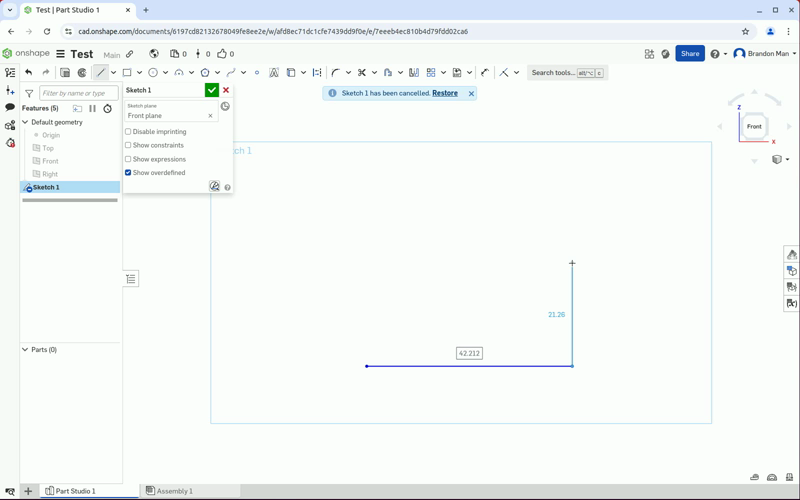
click(572, 262)
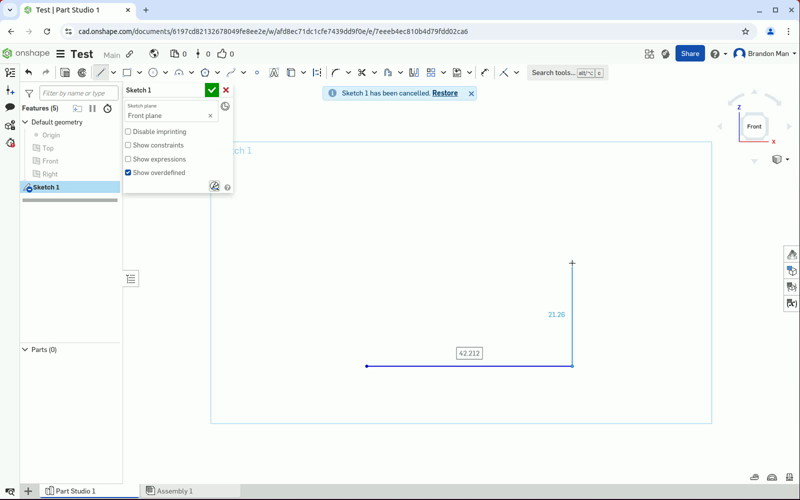
key_up(shift)
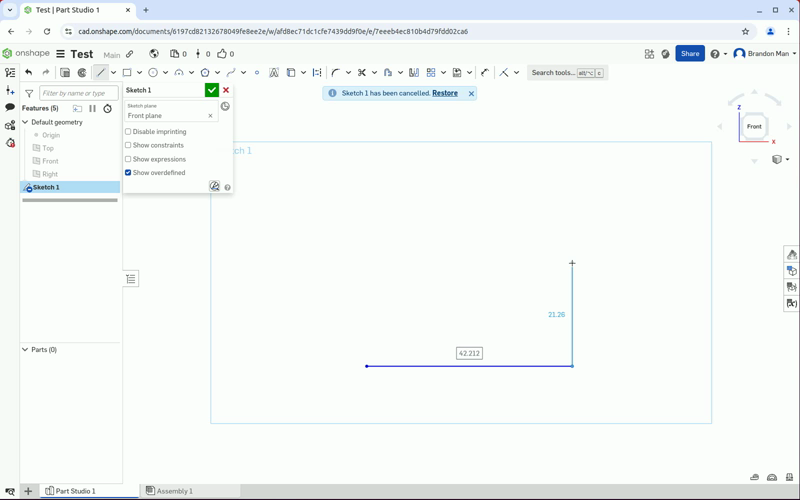
key_down(shift)
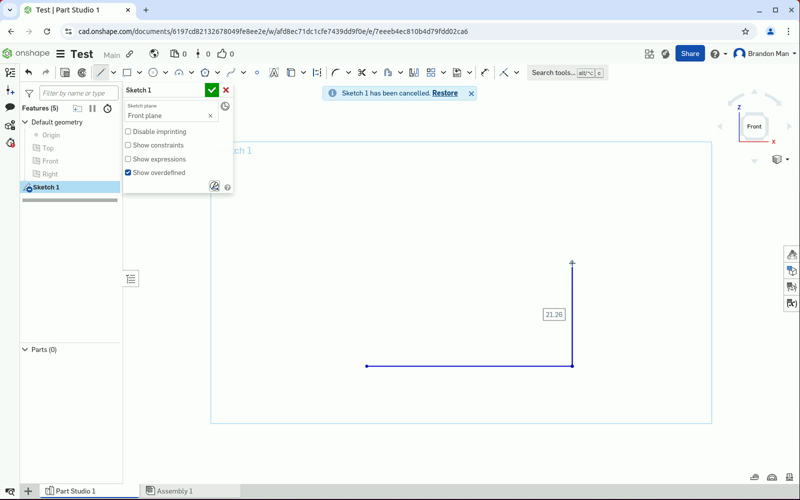
mouse_move(366, 262)
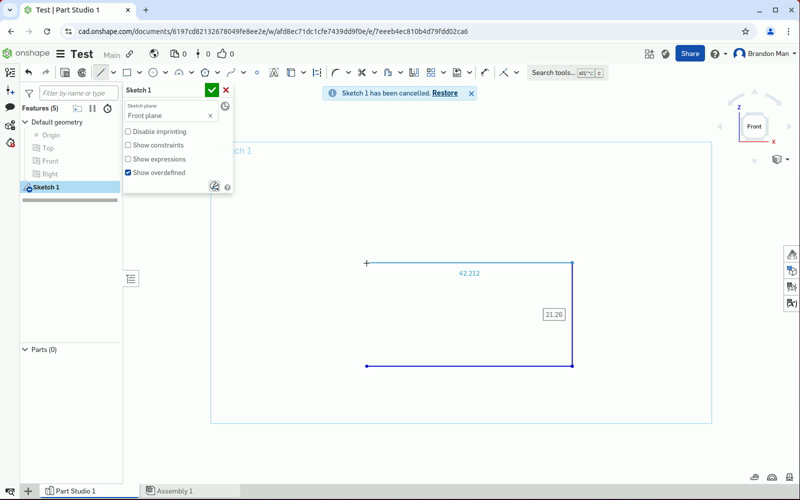
click(366, 262)
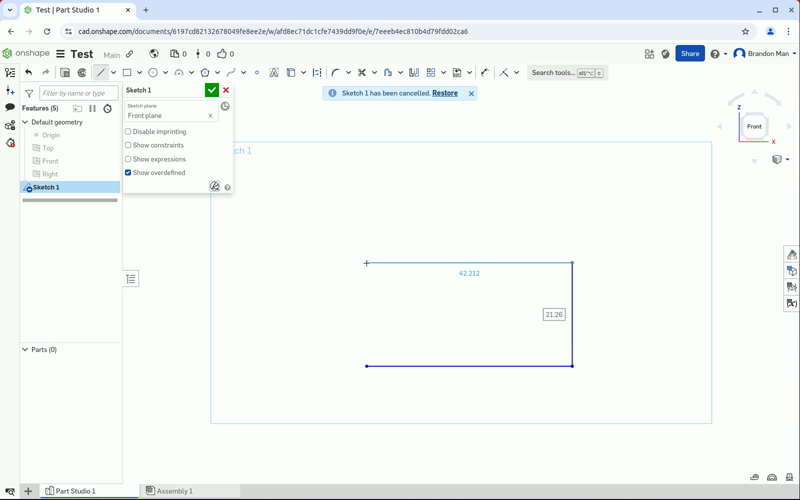
key_up(shift)
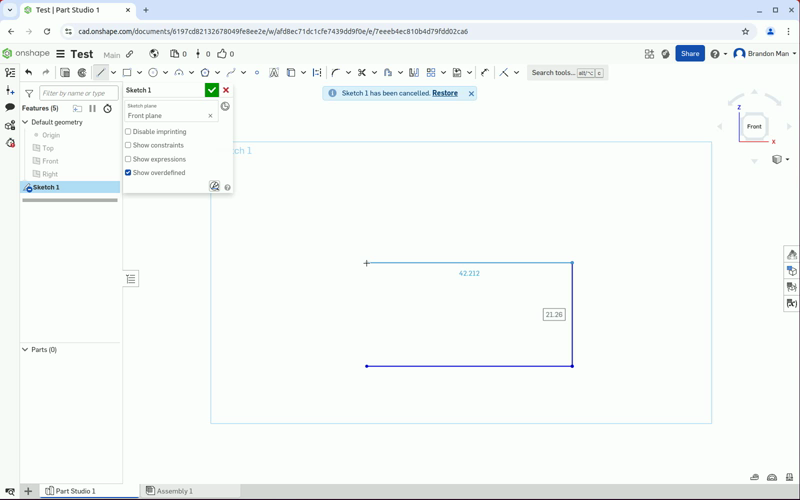
key_down(shift)
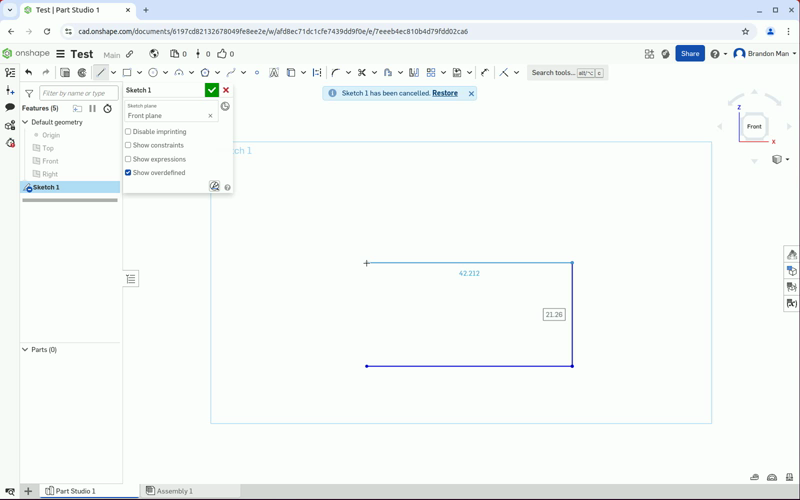
mouse_move(366, 366)
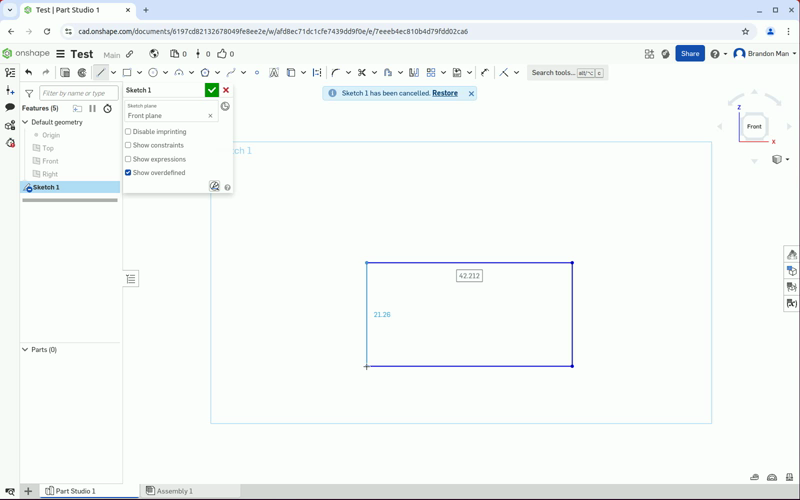
key_up(shift)
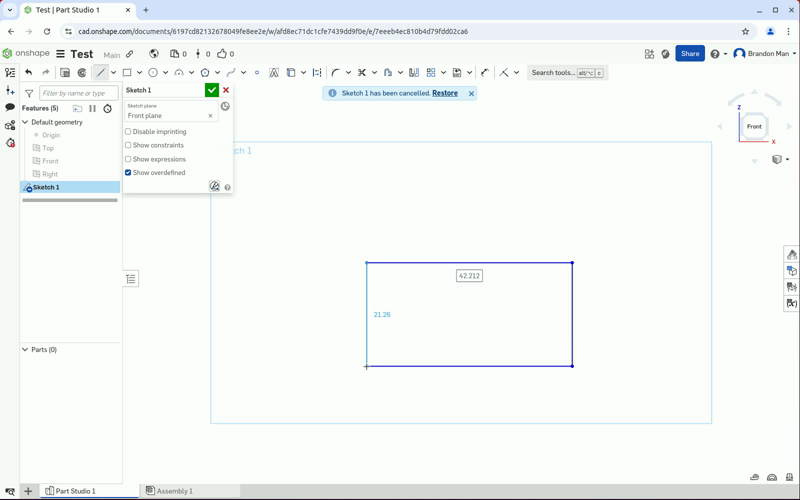
click(366, 366)
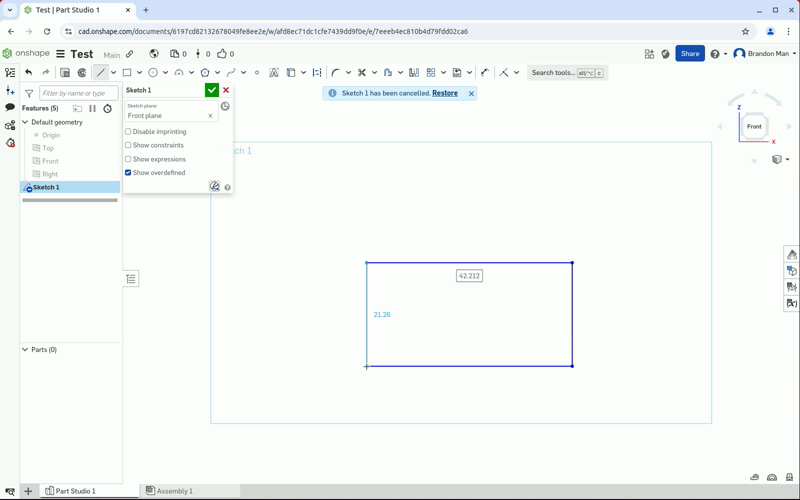
key(esc)
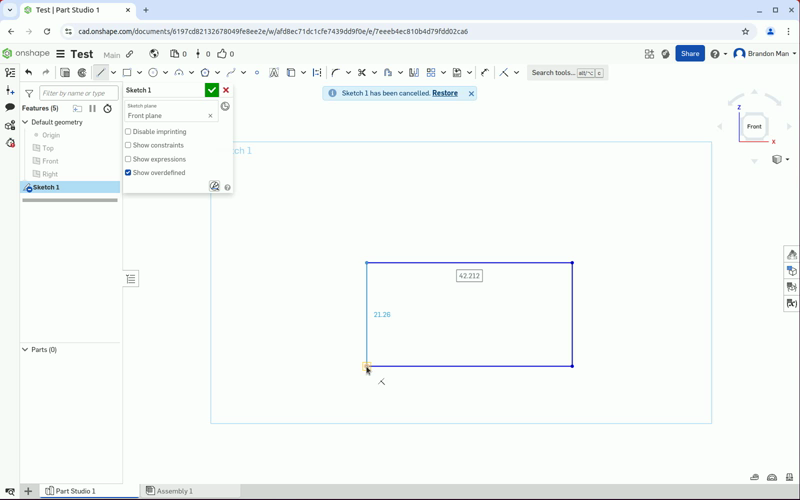
mouse_move(410, 277)
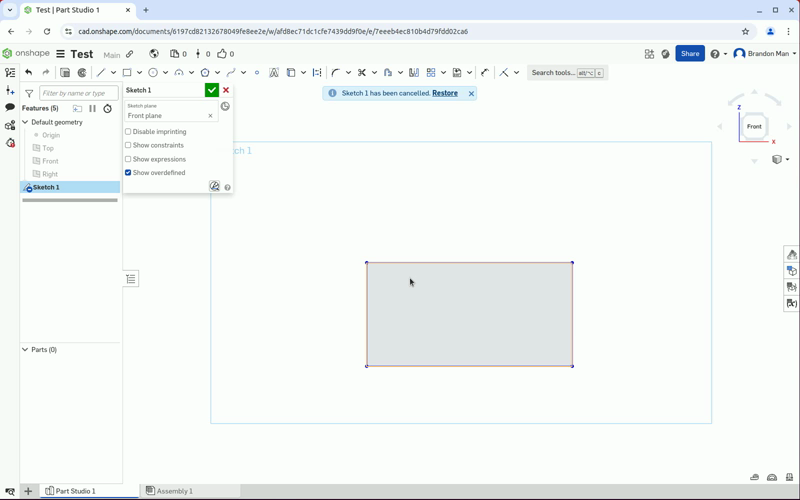
click(410, 277)
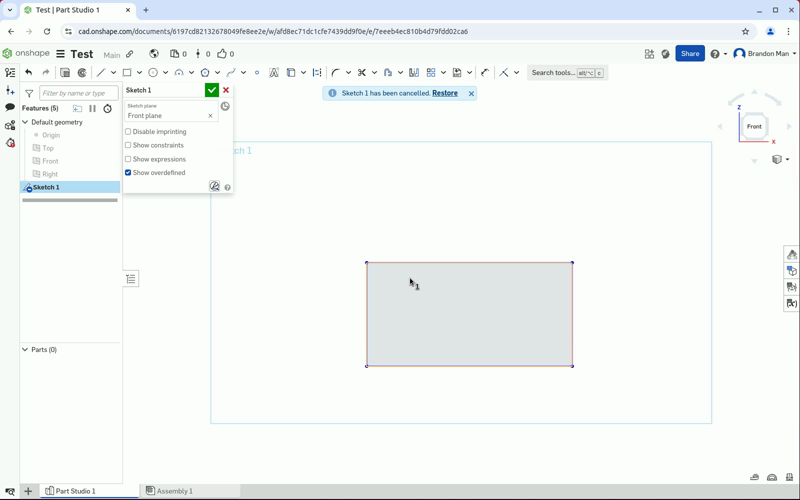
mouse_move(73, 352)
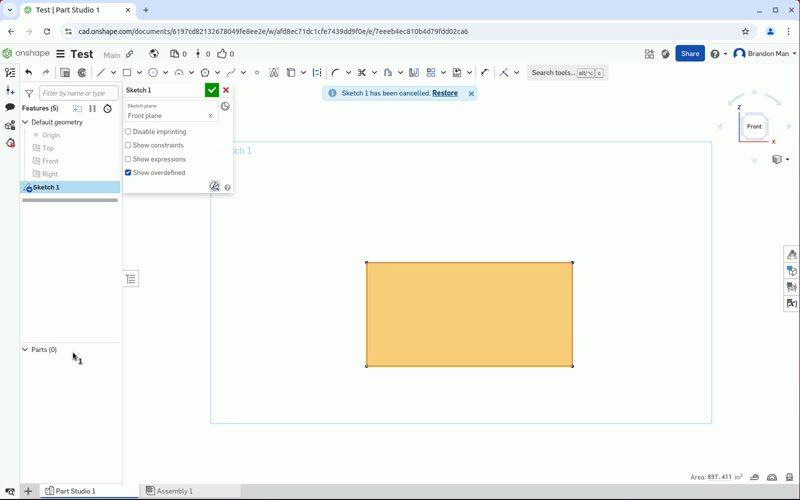
key(shift+y)
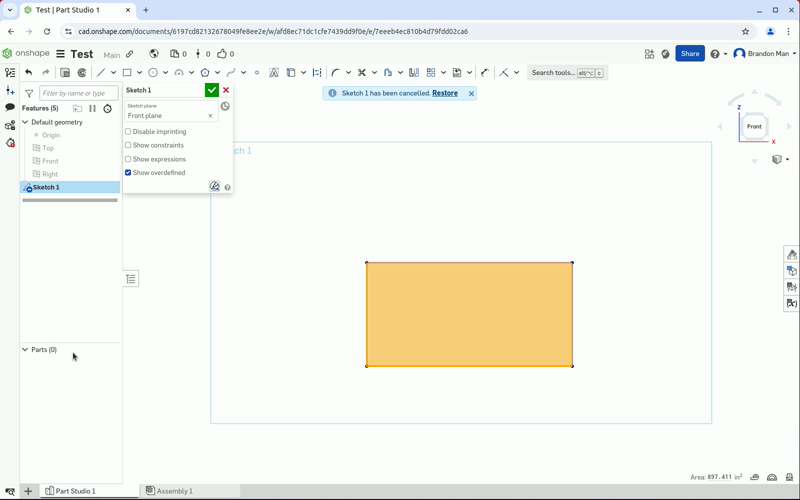
key(shift+e)
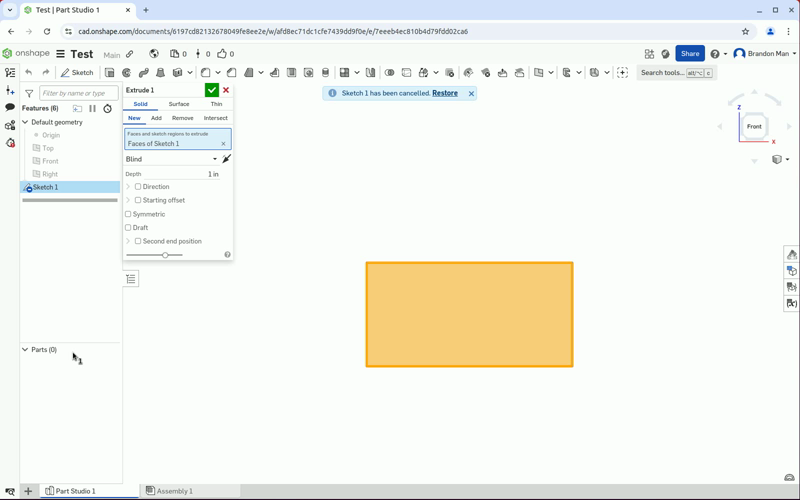
mouse_move(143, 106)
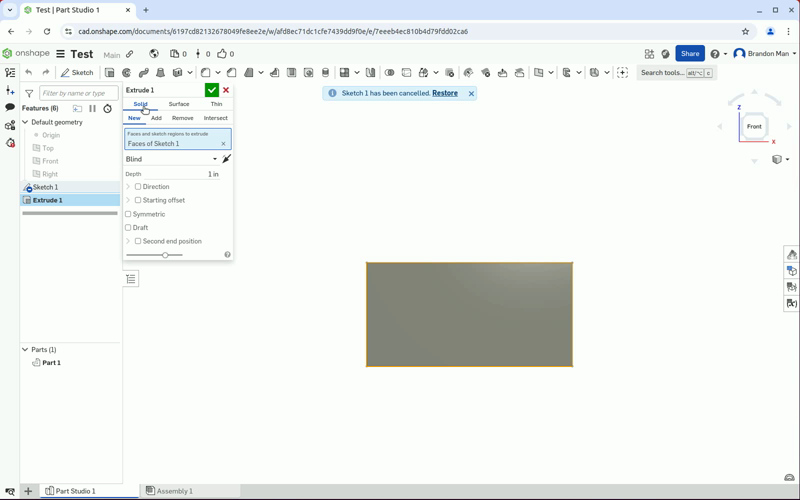
click(143, 106)
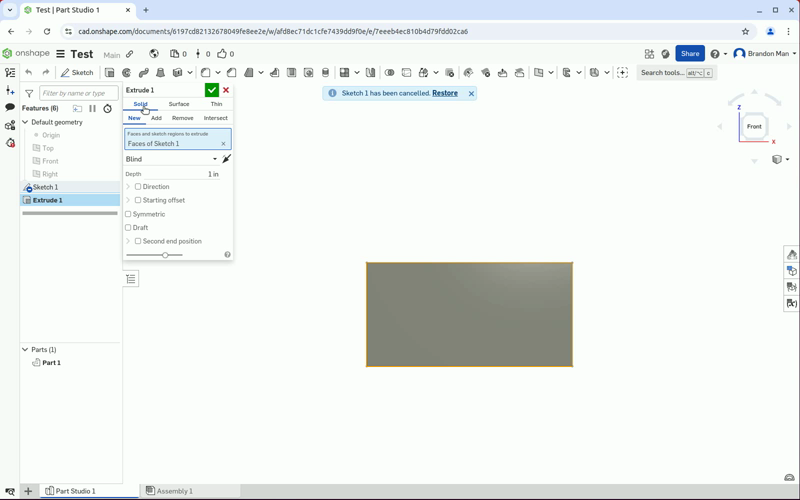
mouse_move(137, 120)
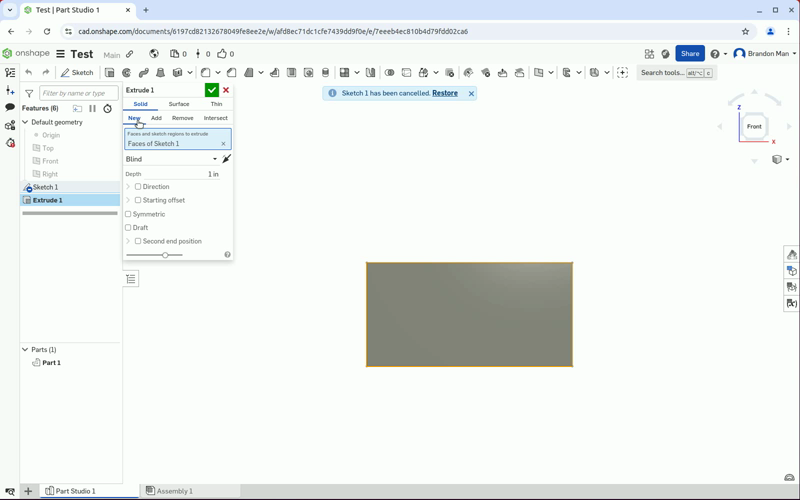
click(137, 120)
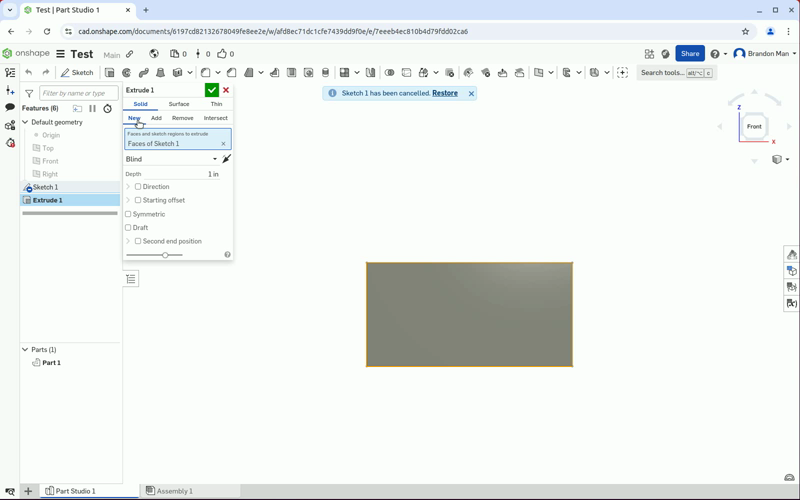
key(tab, 4)
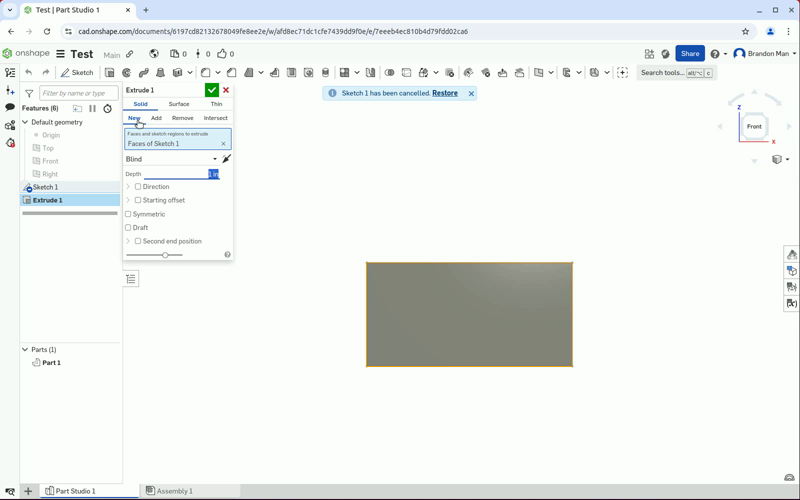
text(12.758)
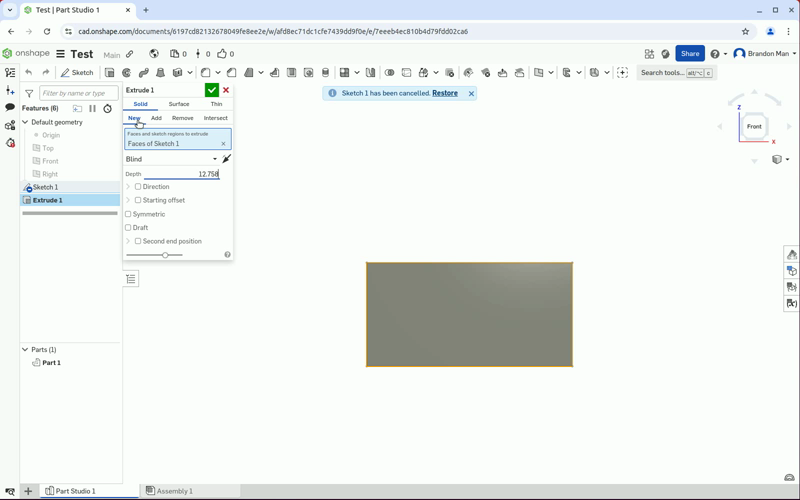
key(enter)
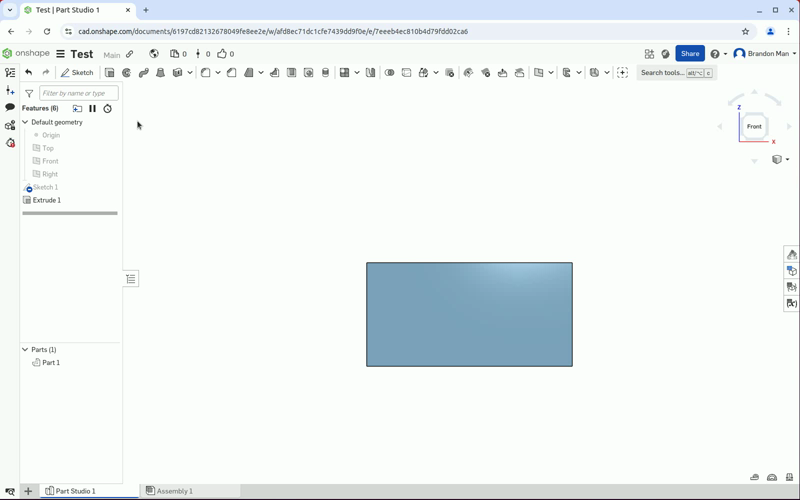
key(shift+h)
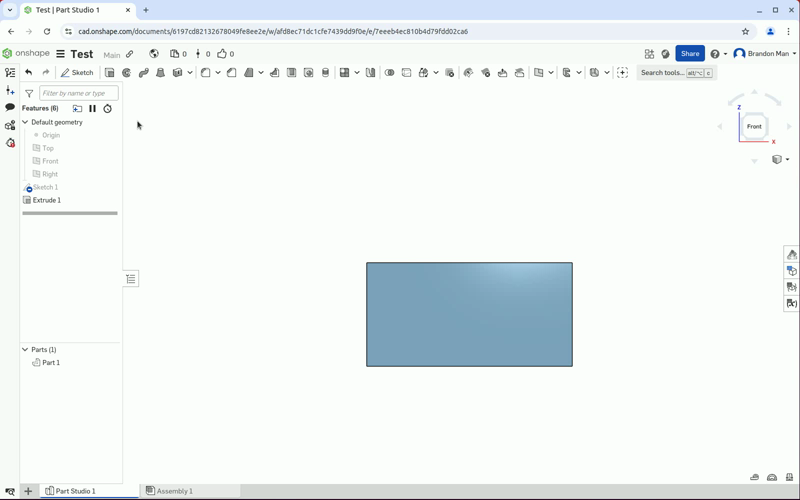
key(shift+h)
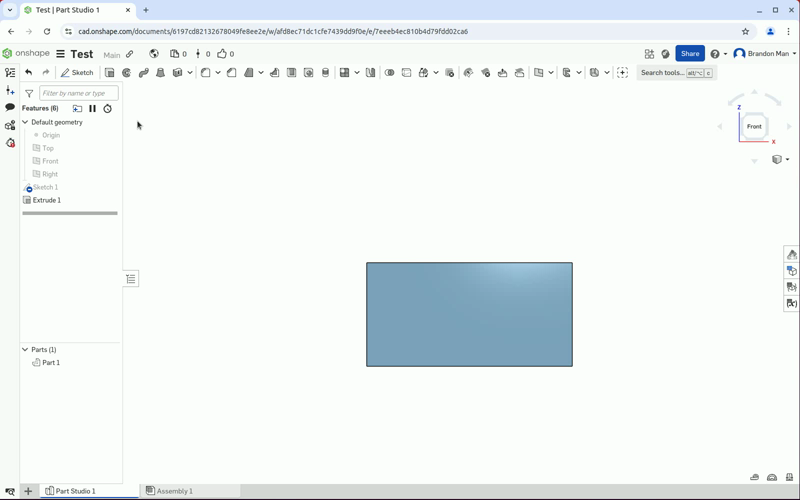
mouse_move(73, 189)
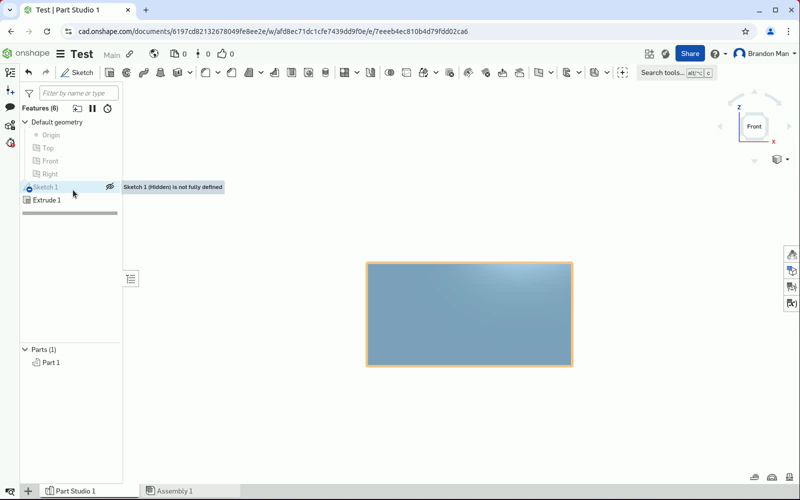
click(73, 189)
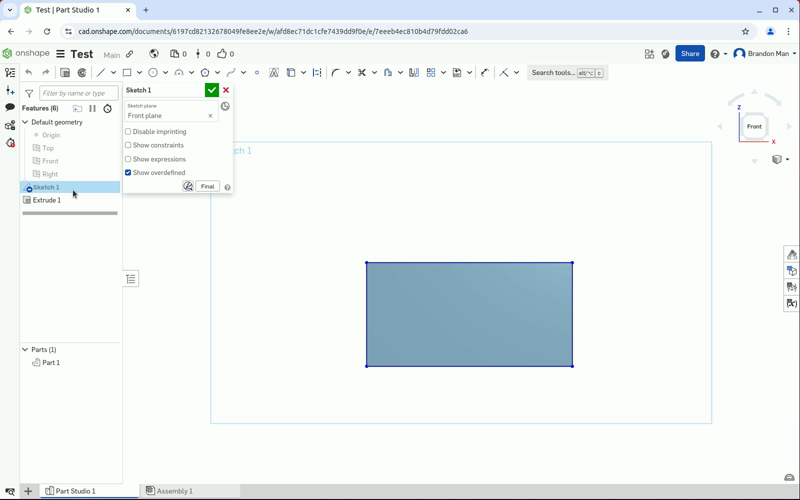
mouse_move(229, 92)
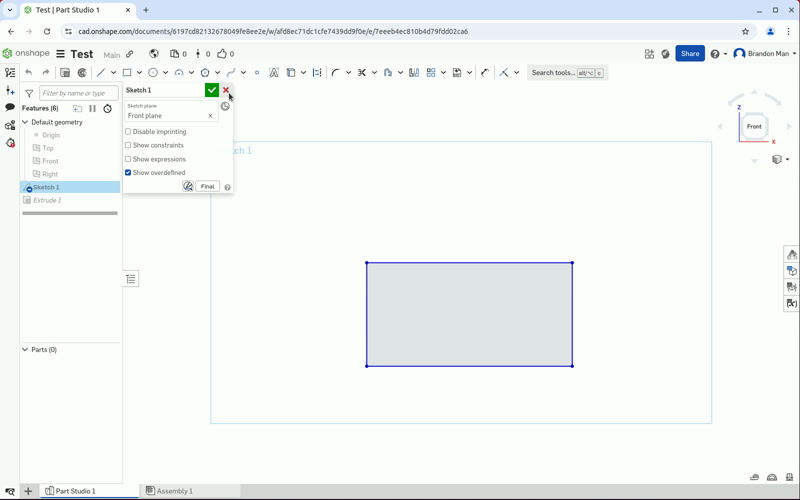
click(229, 92)
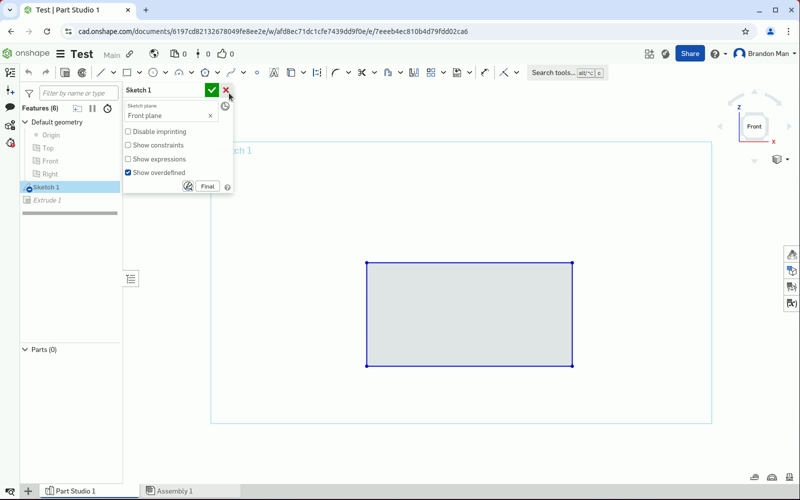
key(shift+s)
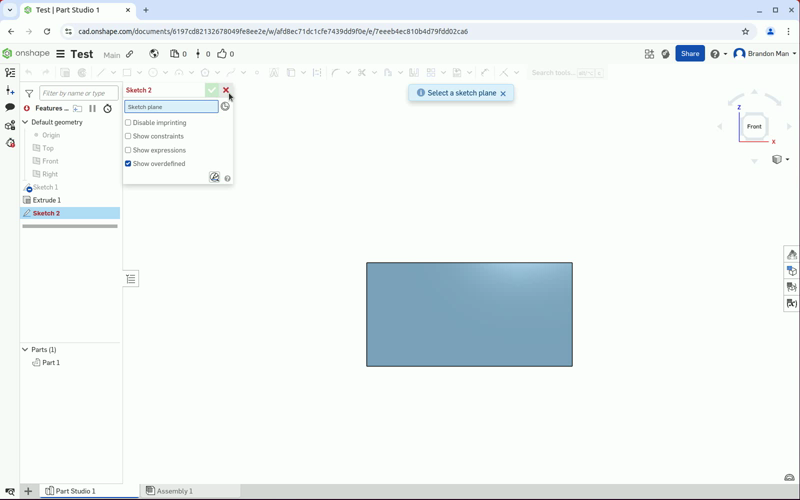
mouse_move(73, 163)
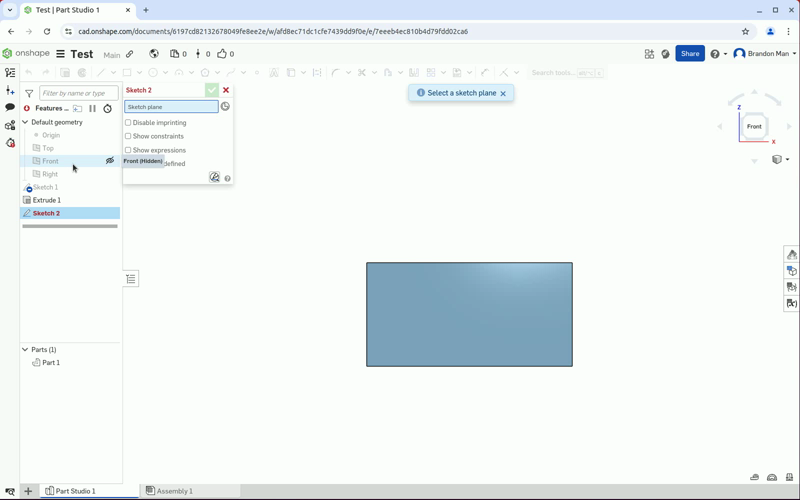
click(73, 163)
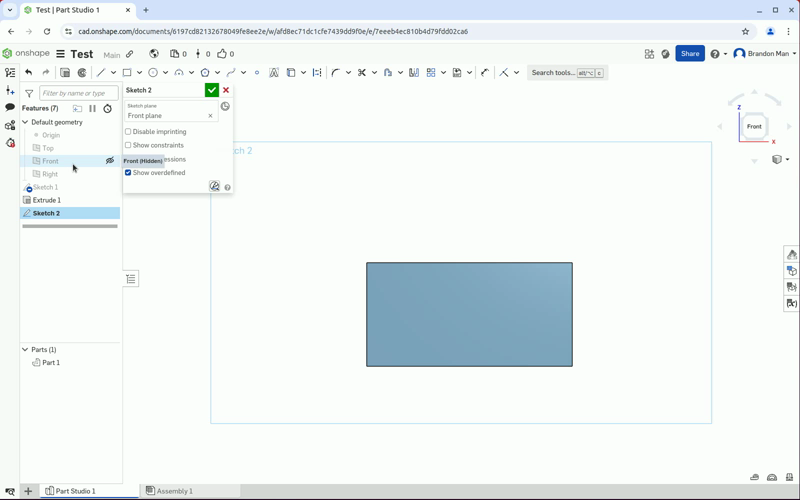
mouse_move(73, 352)
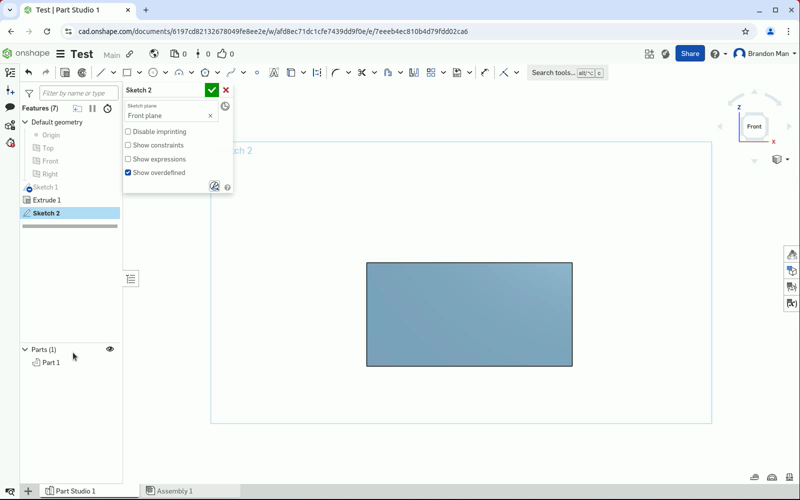
key(y)
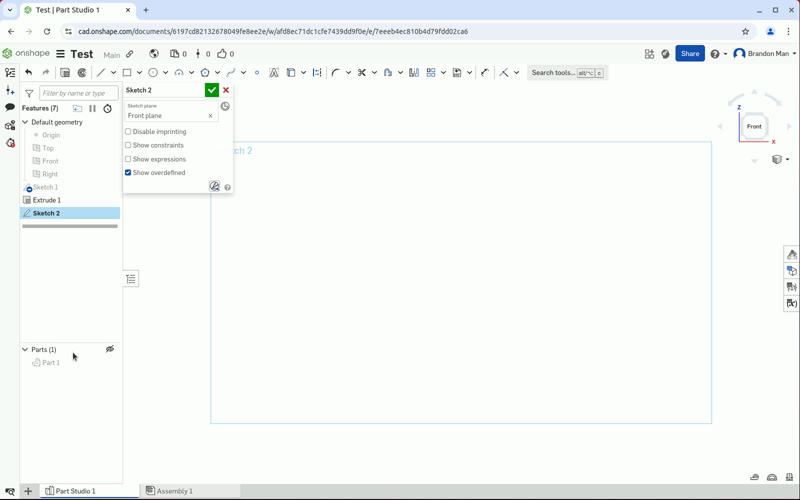
key(l)
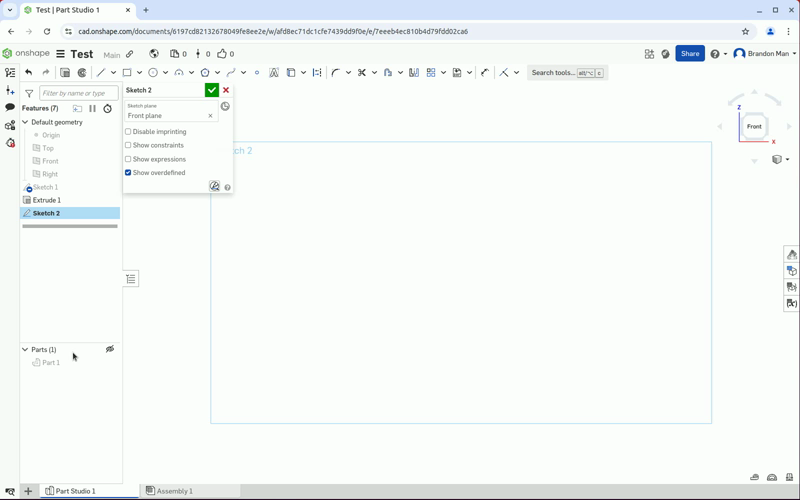
key_down(shift)
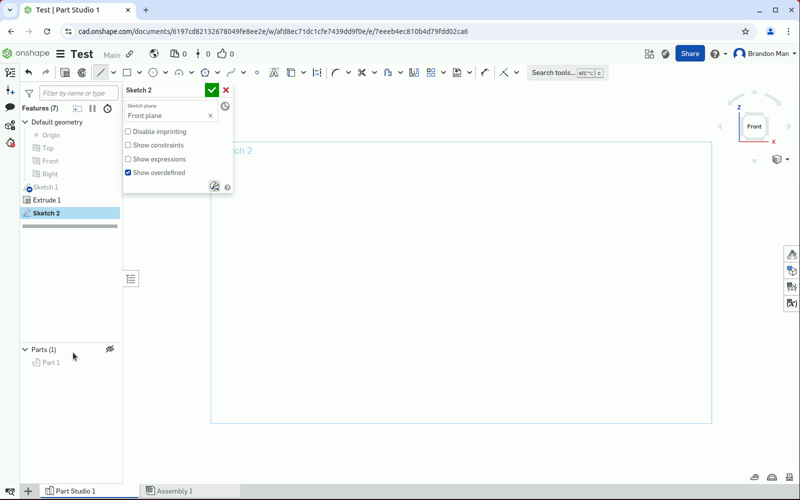
mouse_move(359, 304)
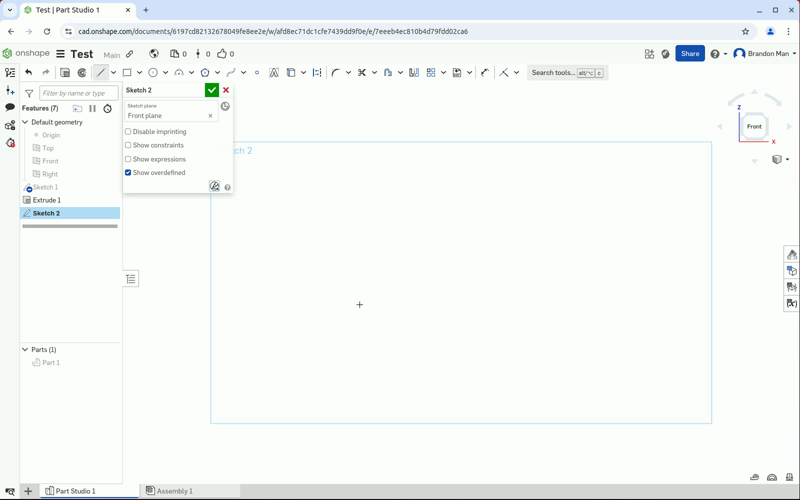
click(359, 304)
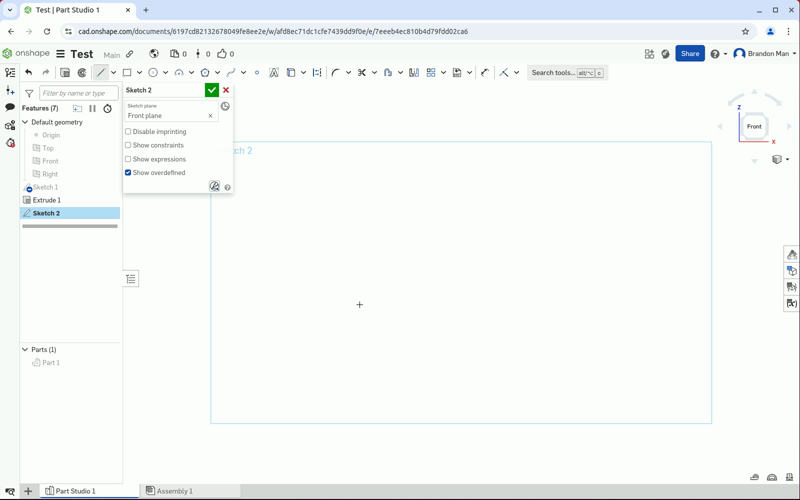
key_up(shift)
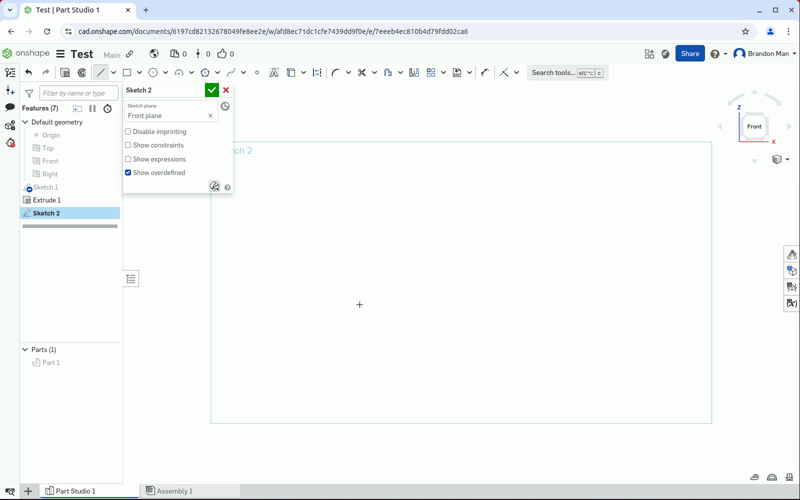
key_down(shift)
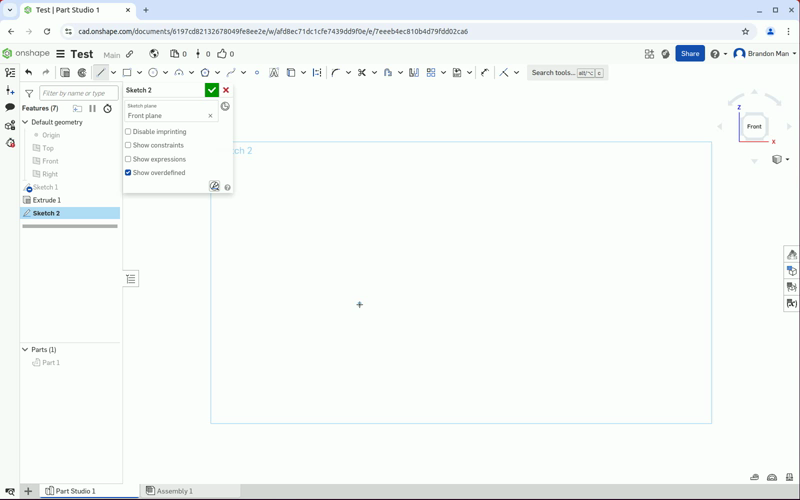
mouse_move(389, 304)
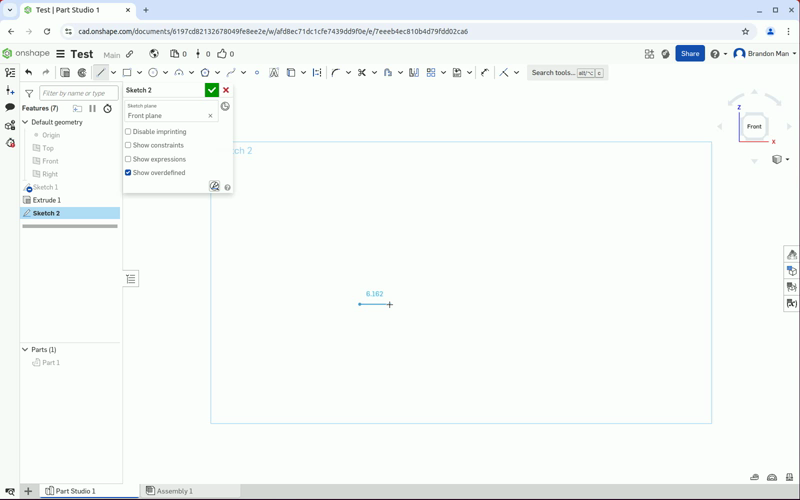
mouse_move(366, 304)
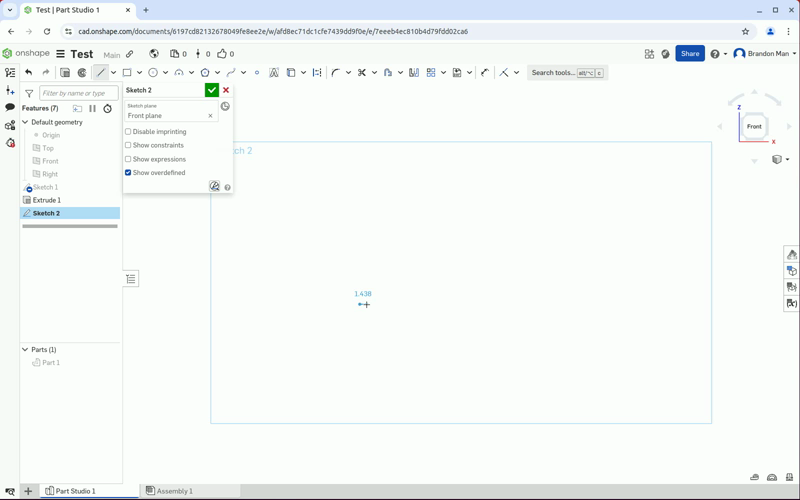
scroll(6)
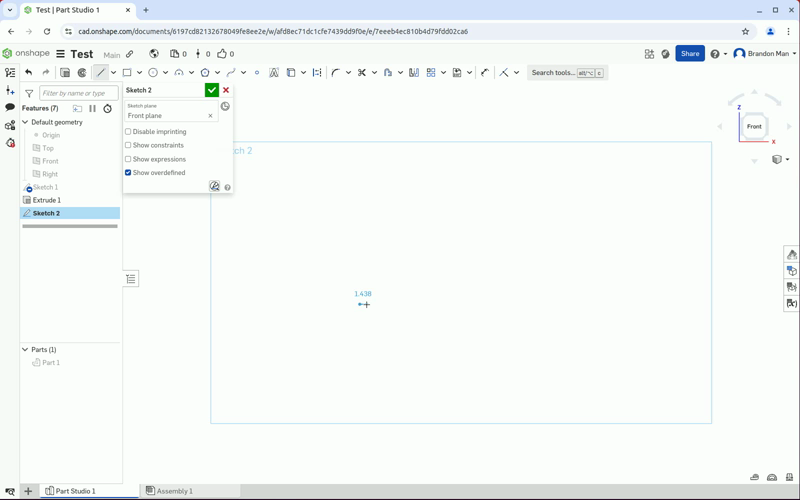
scroll(6)
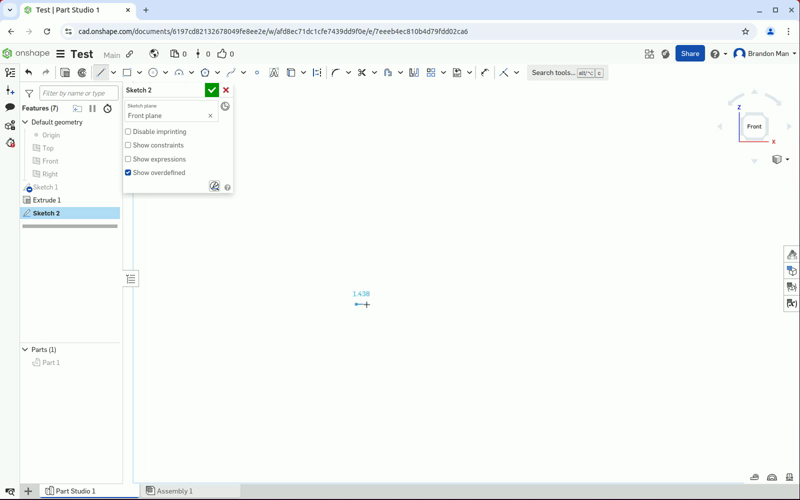
scroll(6)
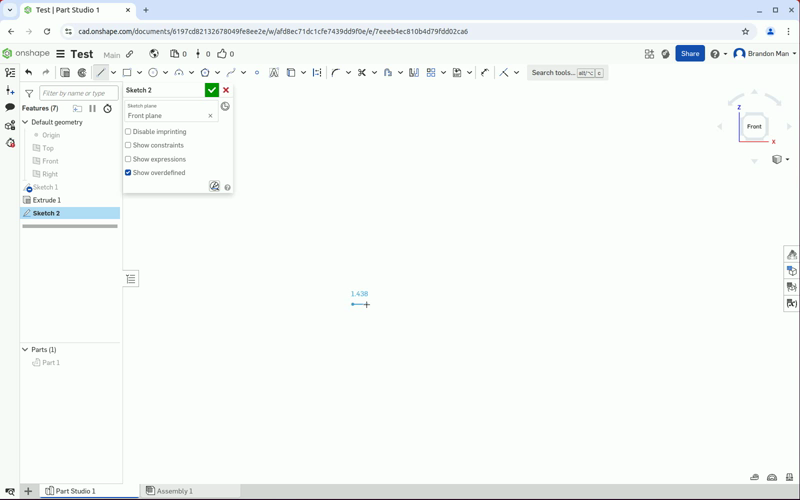
scroll(6)
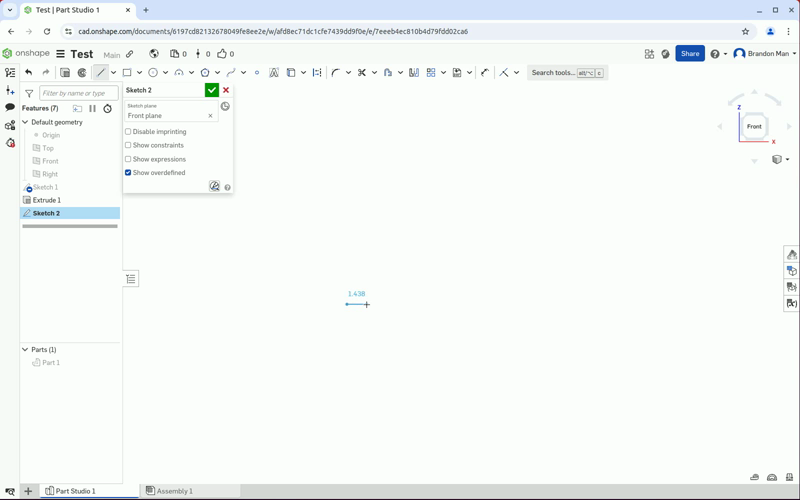
scroll(6)
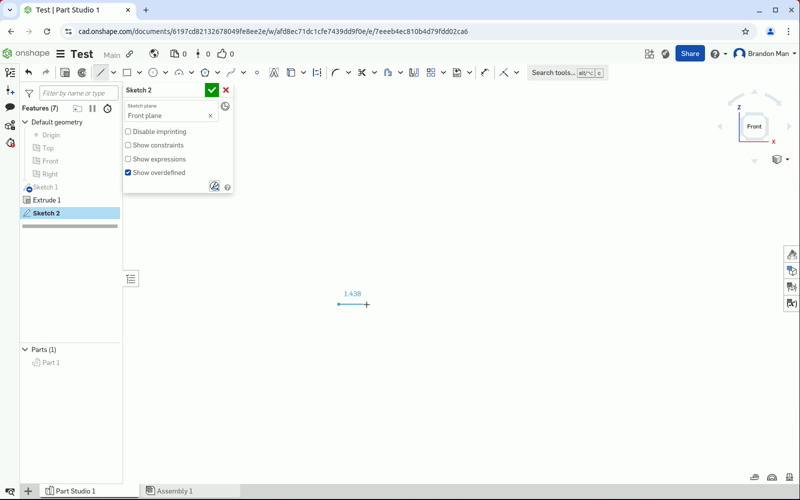
scroll(6)
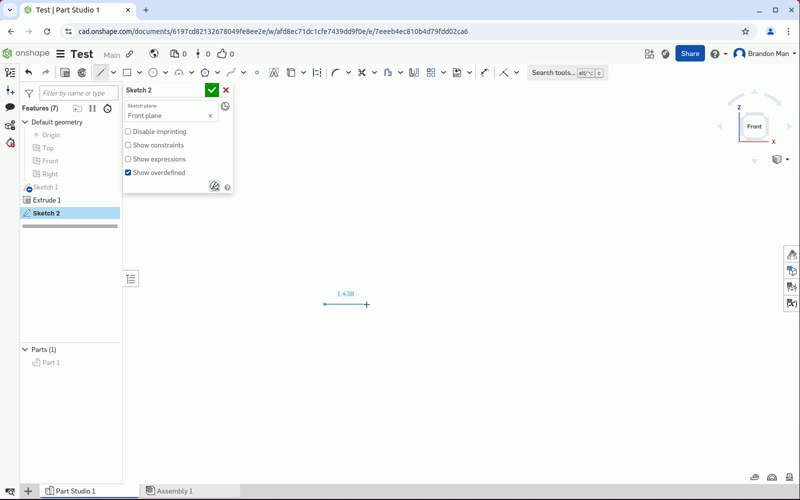
scroll(6)
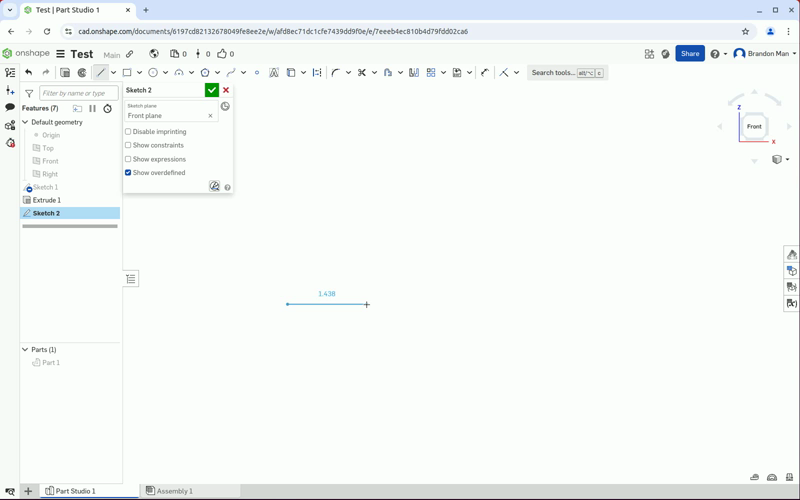
click(366, 304)
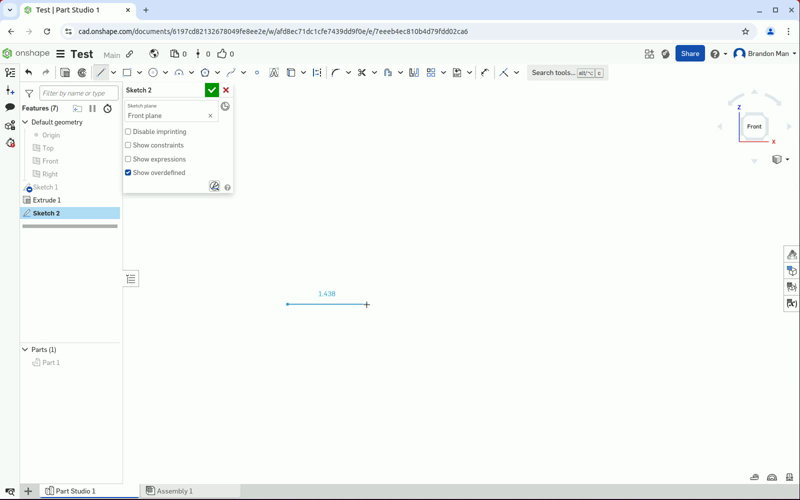
scroll(-6)
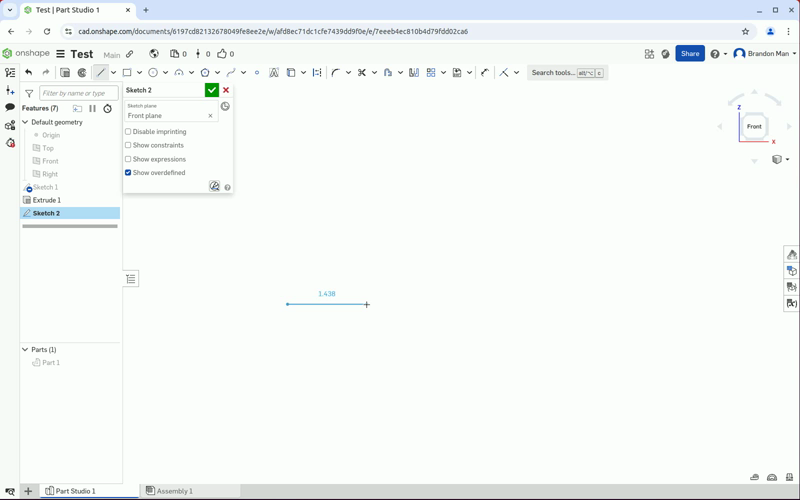
scroll(-6)
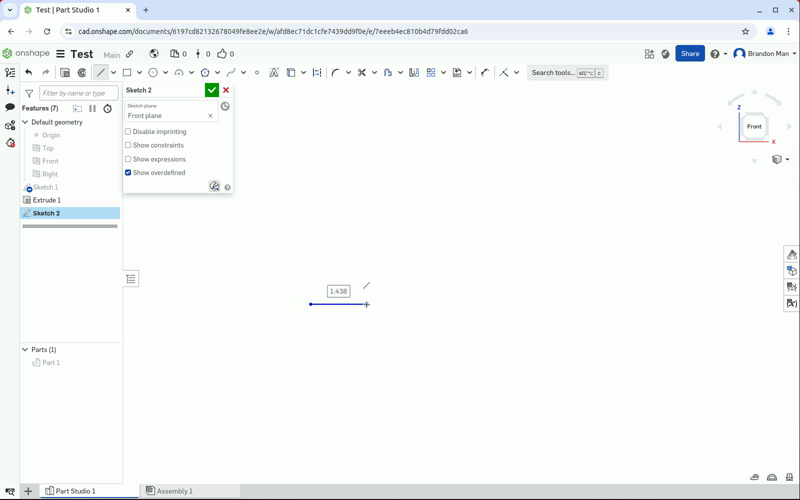
scroll(-6)
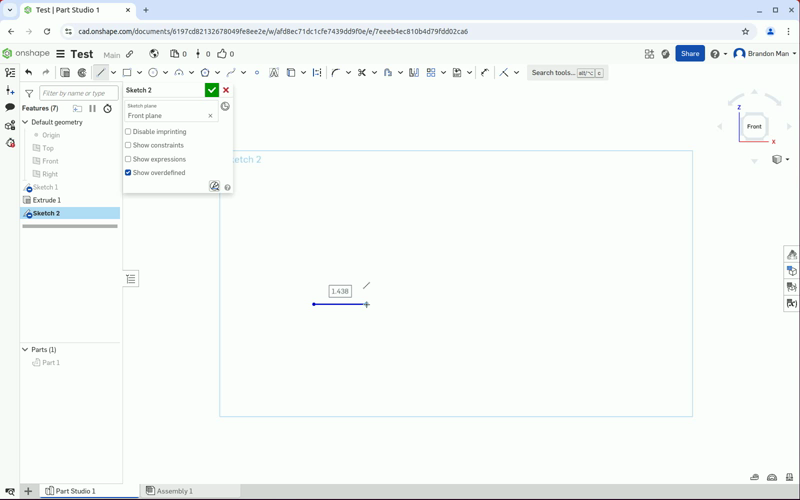
scroll(-6)
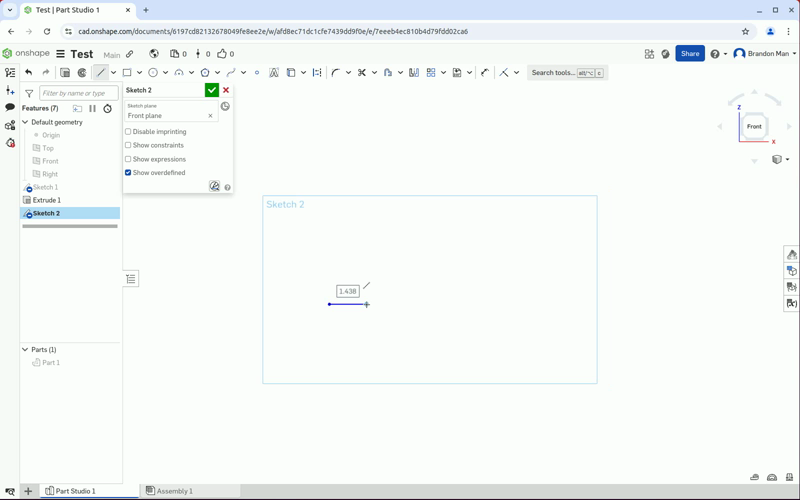
scroll(-6)
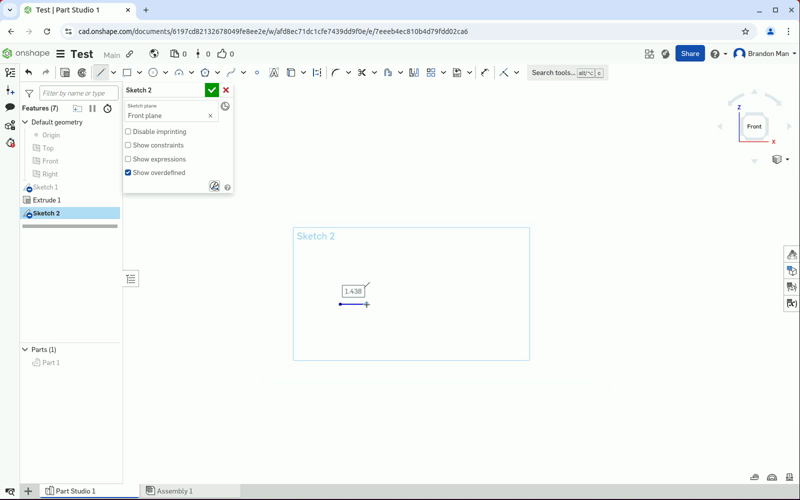
scroll(-6)
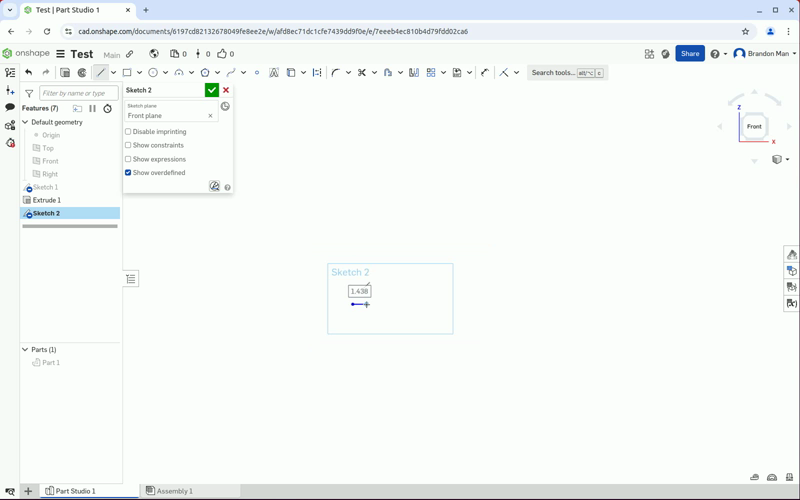
scroll(-6)
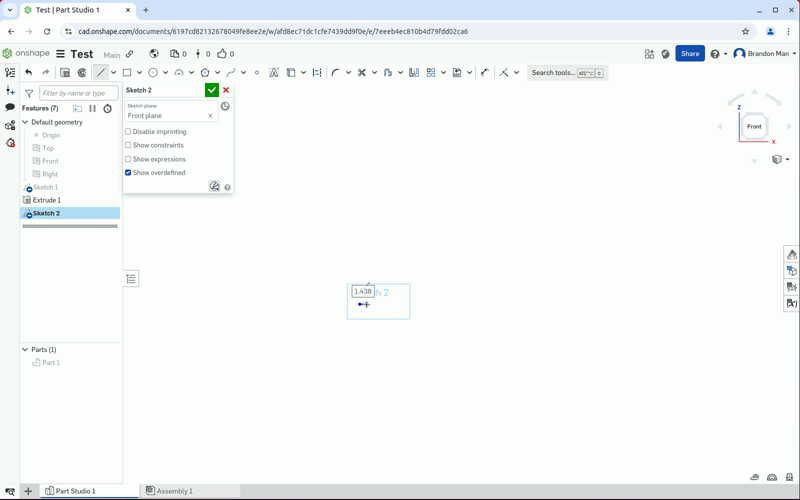
key_up(shift)
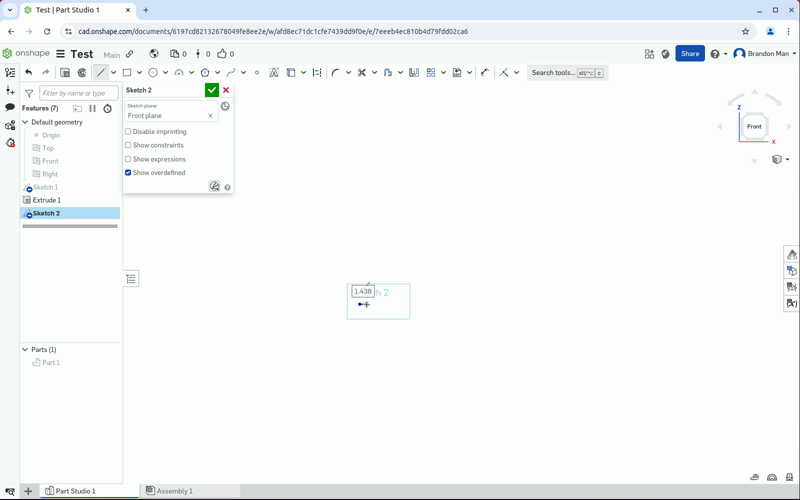
key_down(shift)
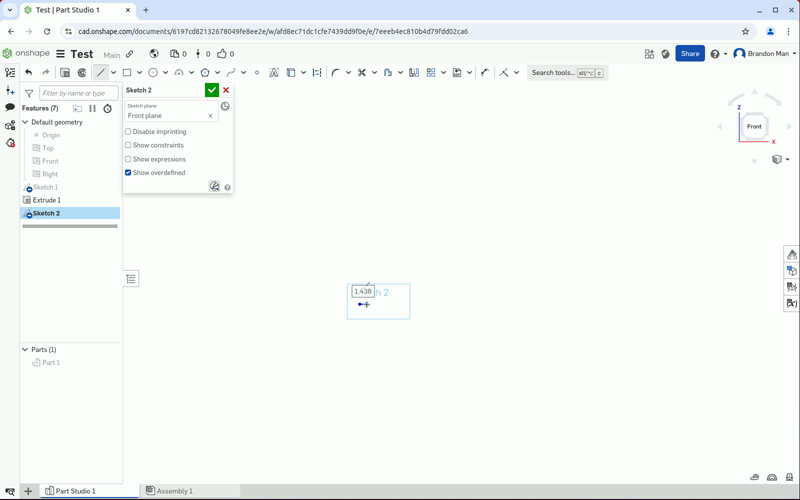
mouse_move(396, 304)
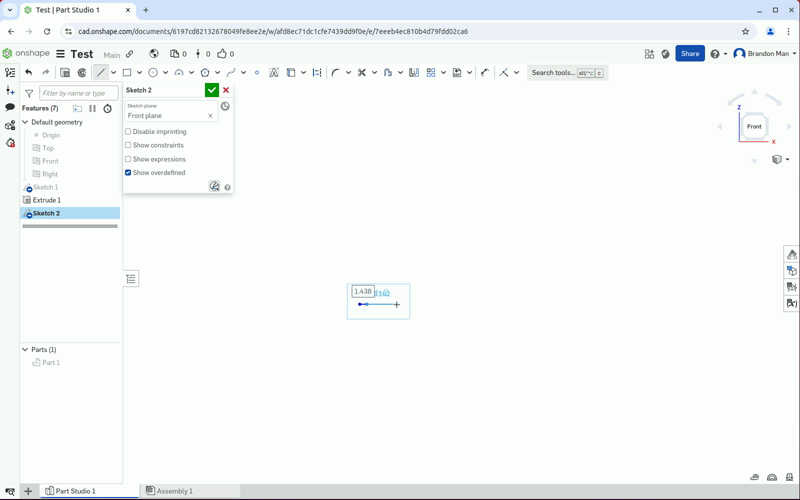
mouse_move(408, 261)
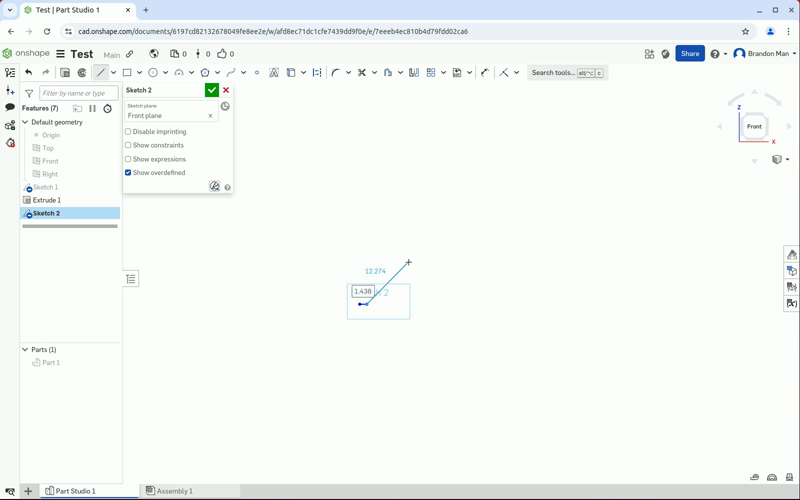
click(408, 261)
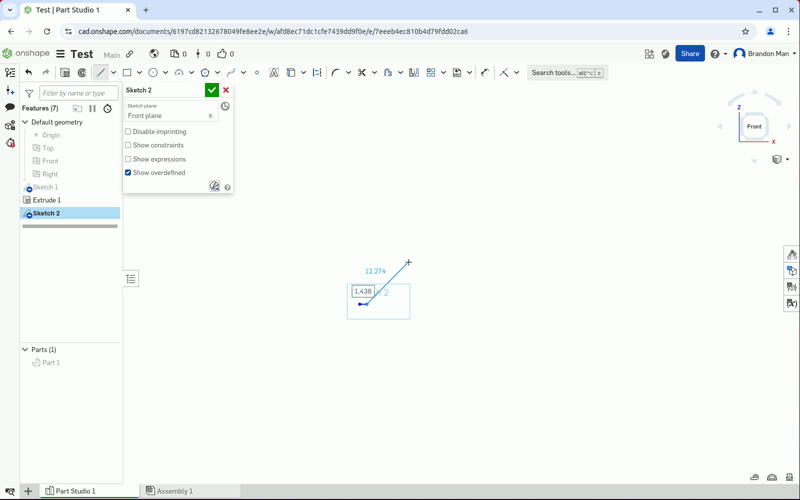
key_up(shift)
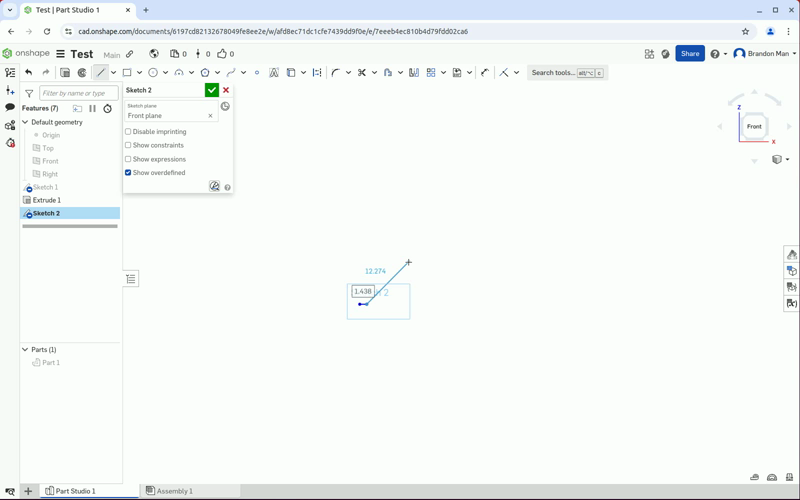
key_down(shift)
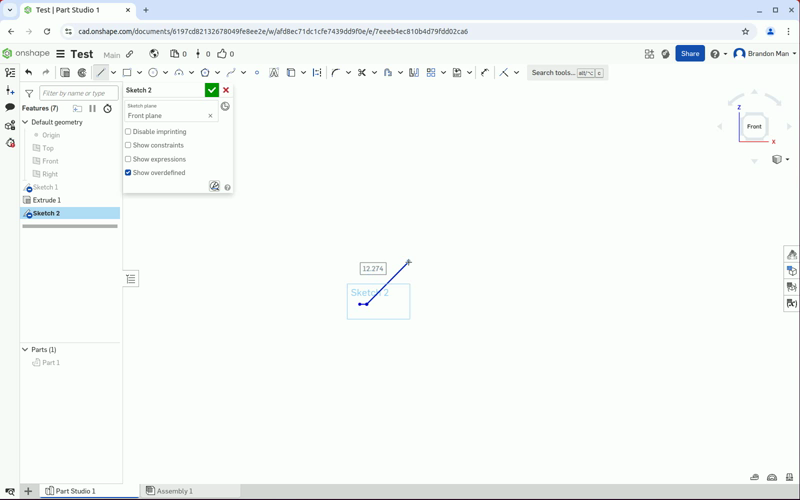
mouse_move(438, 261)
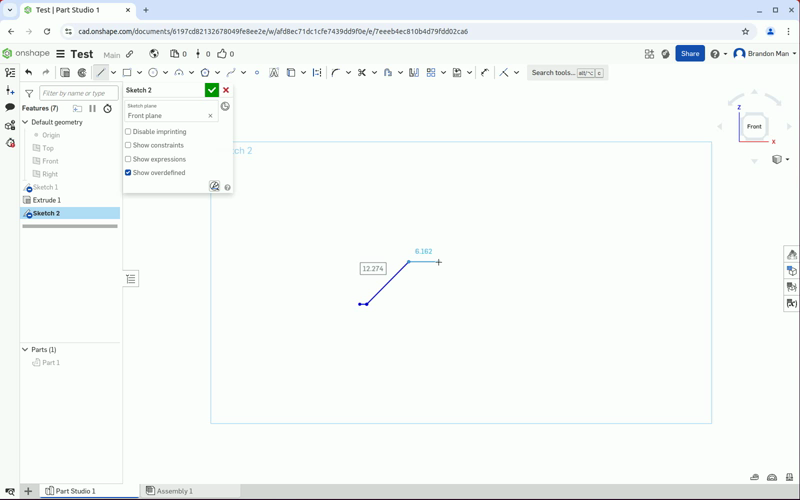
mouse_move(359, 261)
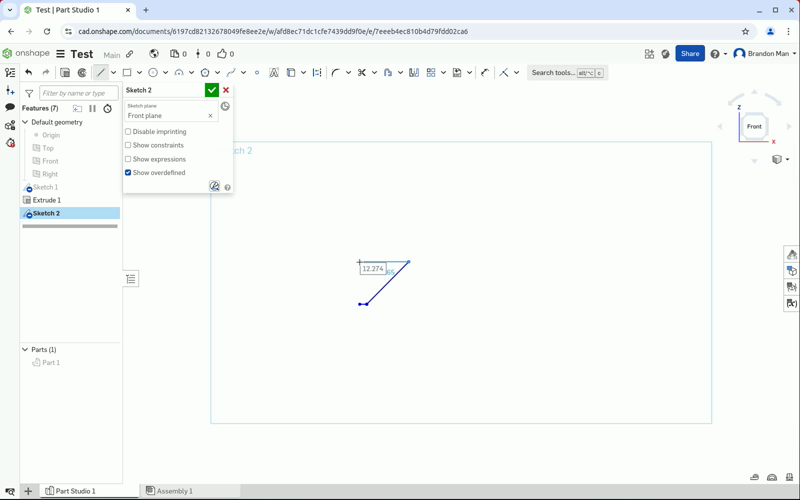
click(359, 261)
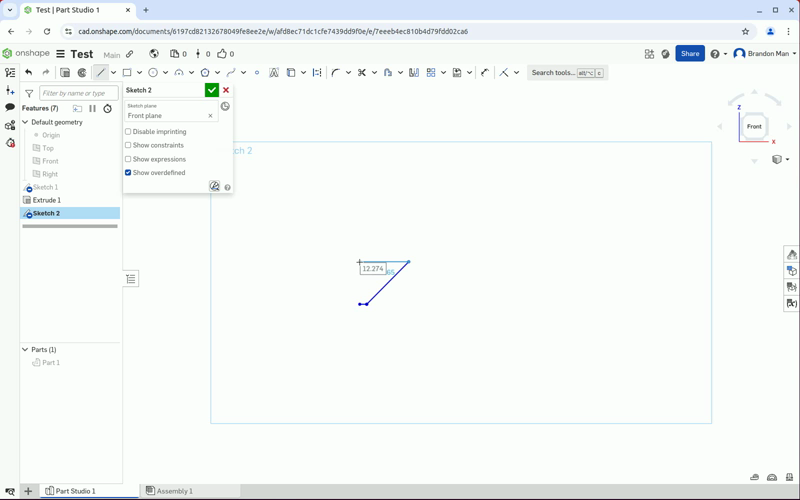
key_up(shift)
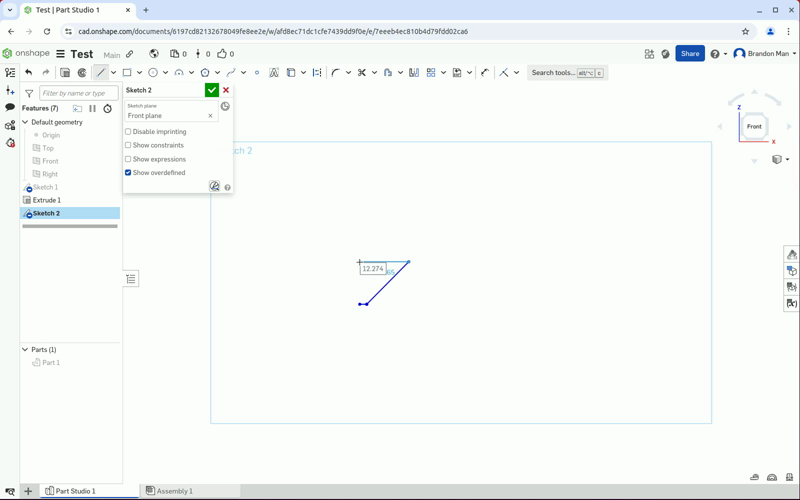
mouse_move(389, 261)
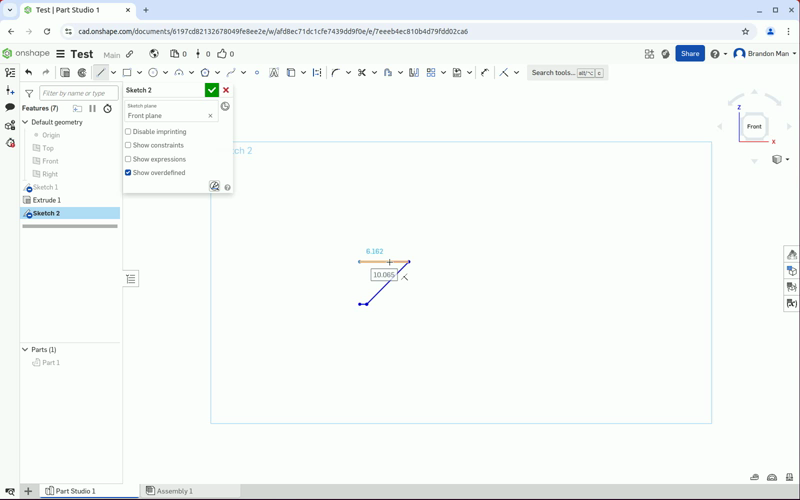
key_down(shift)
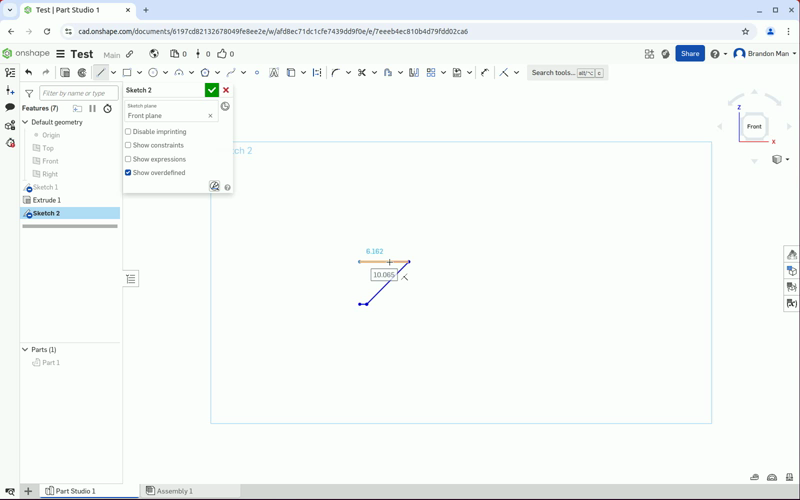
mouse_move(359, 304)
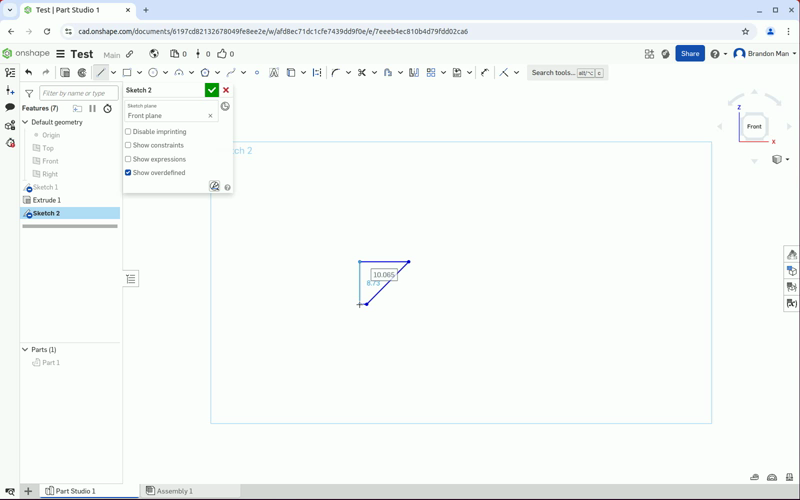
key_up(shift)
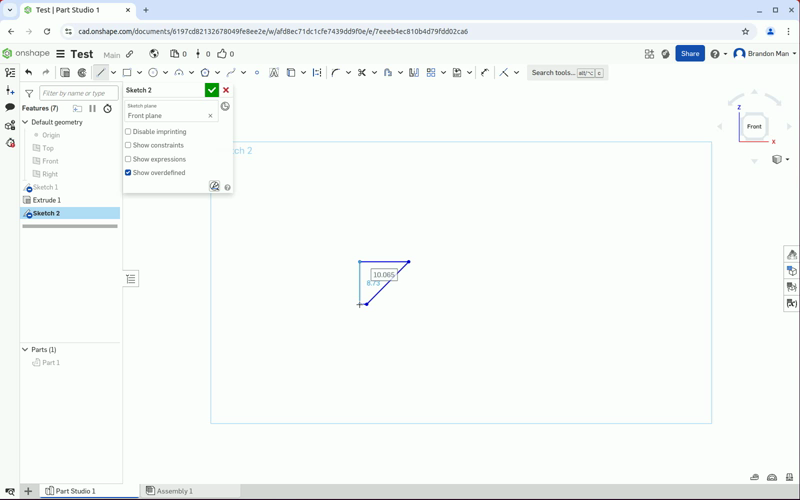
click(359, 304)
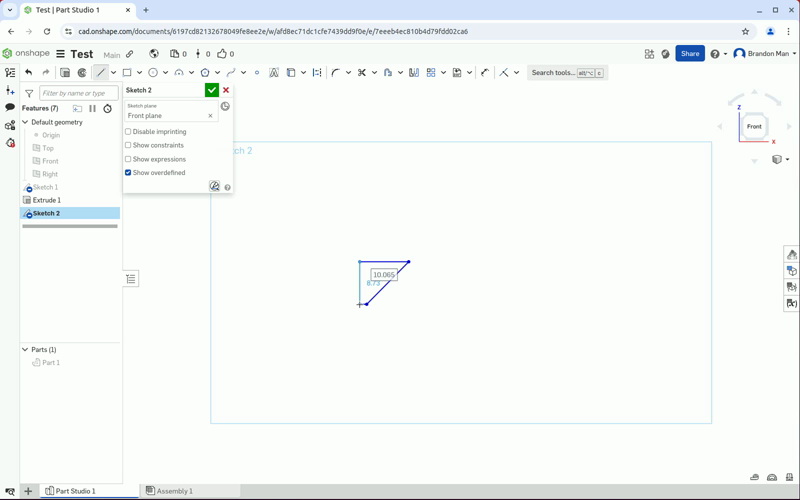
key(esc)
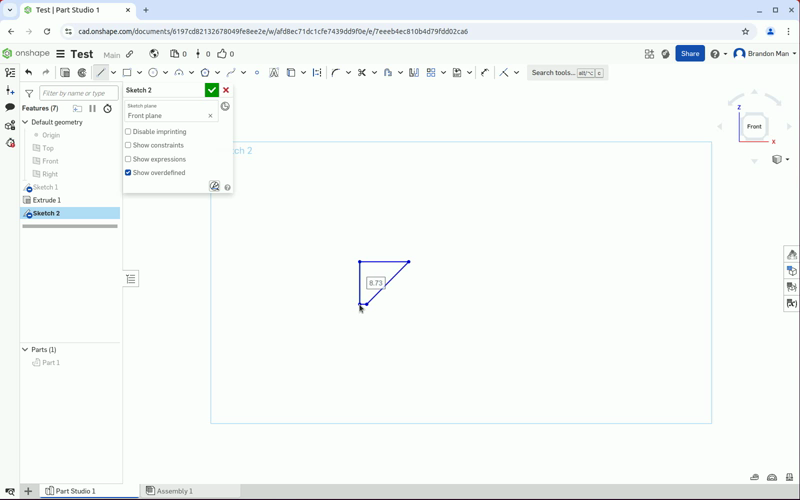
mouse_move(371, 285)
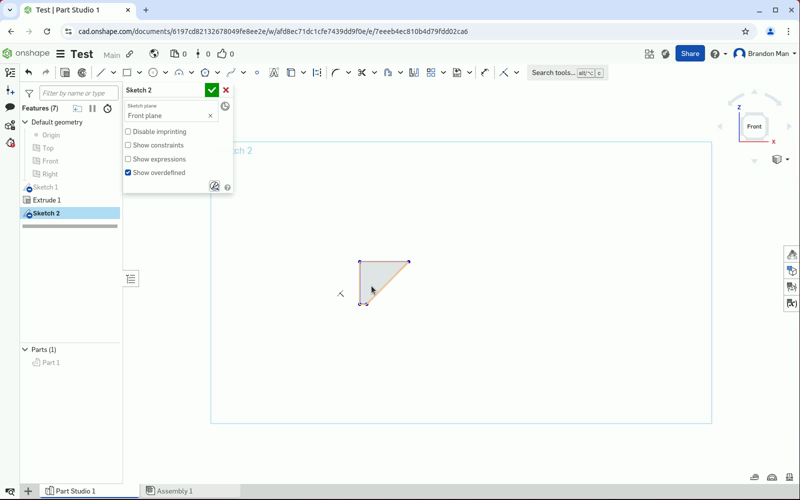
scroll(6)
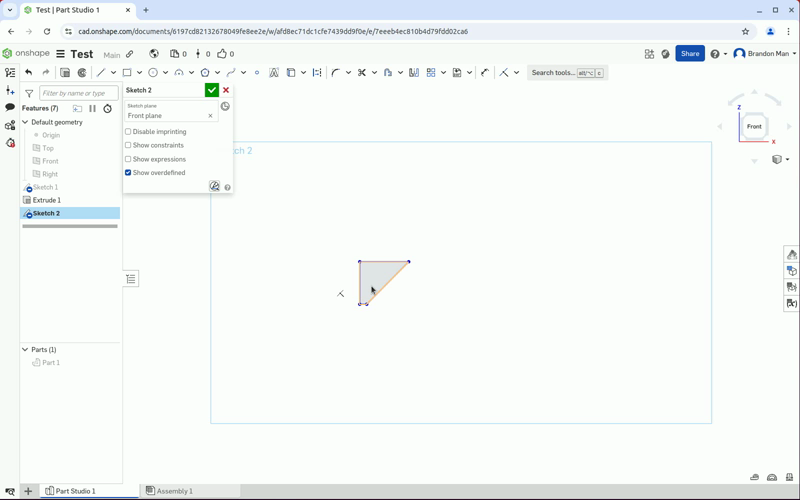
scroll(6)
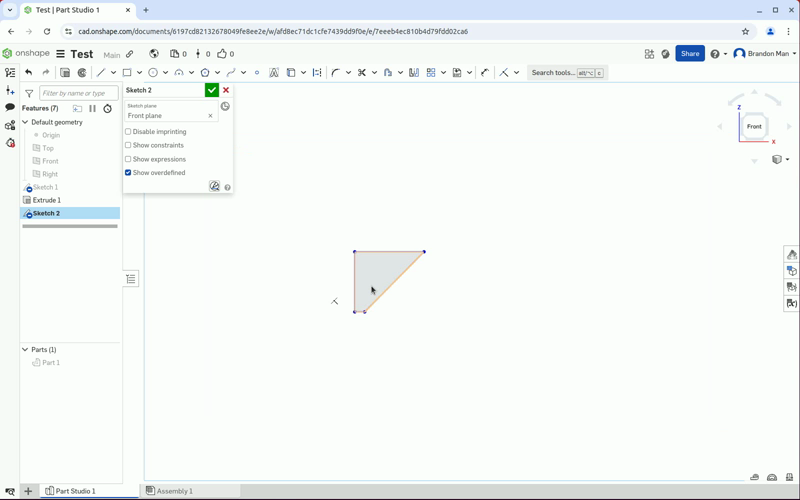
scroll(6)
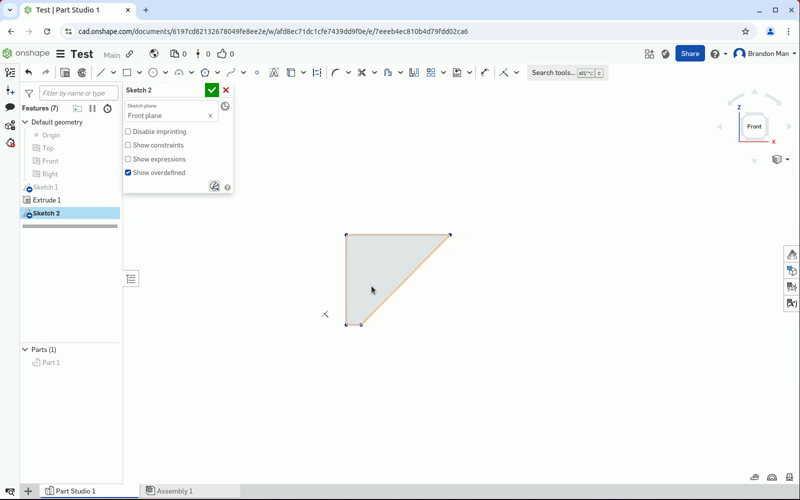
scroll(6)
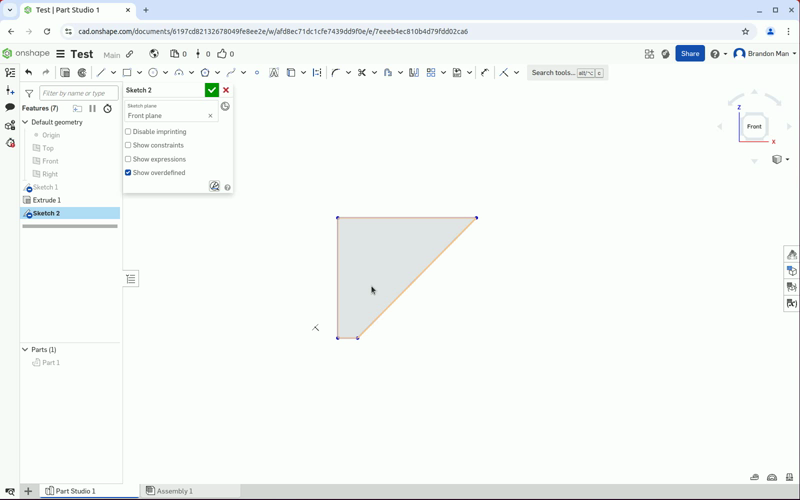
scroll(6)
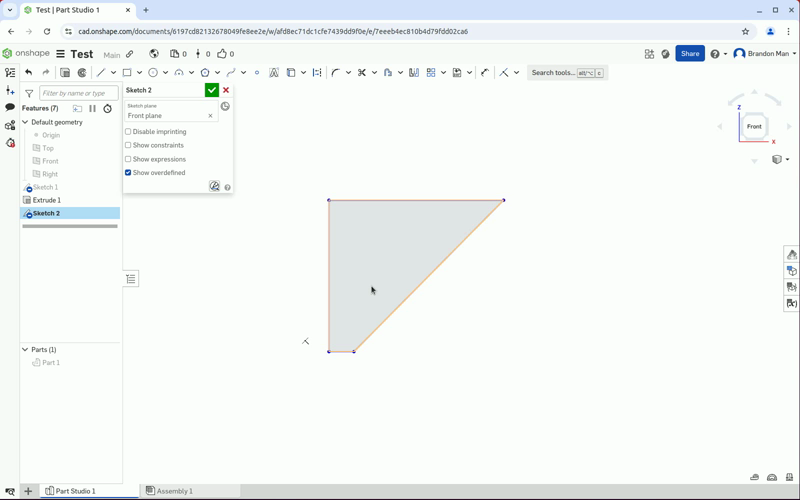
scroll(6)
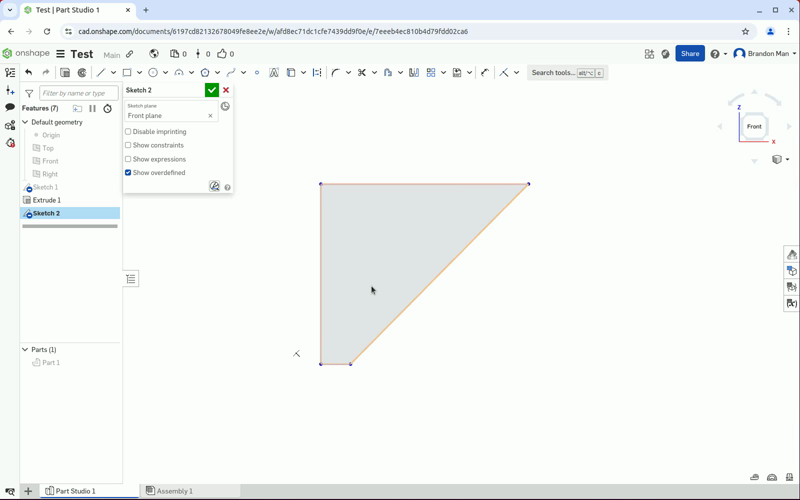
scroll(6)
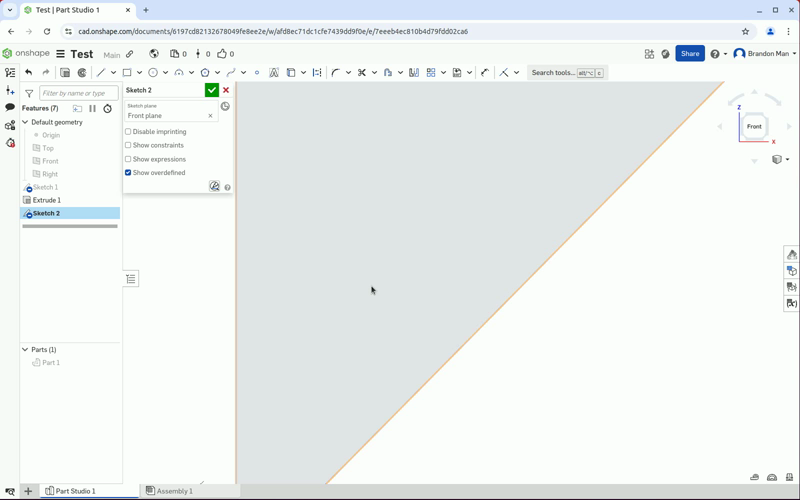
click(371, 285)
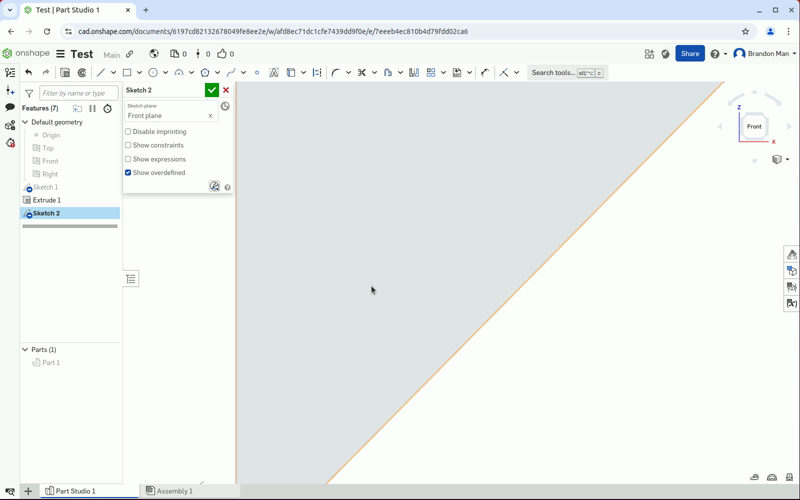
scroll(-6)
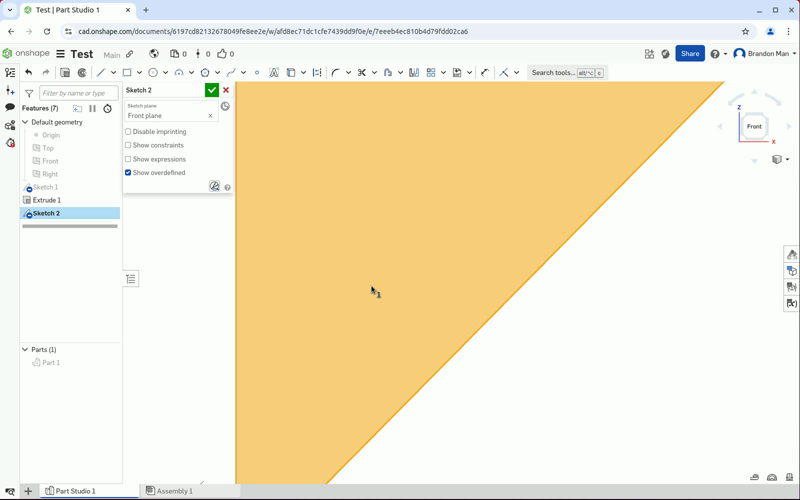
scroll(-6)
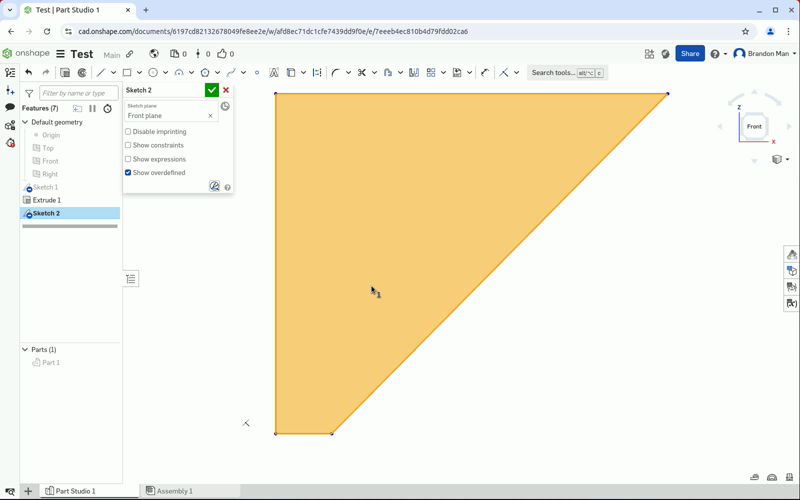
scroll(-6)
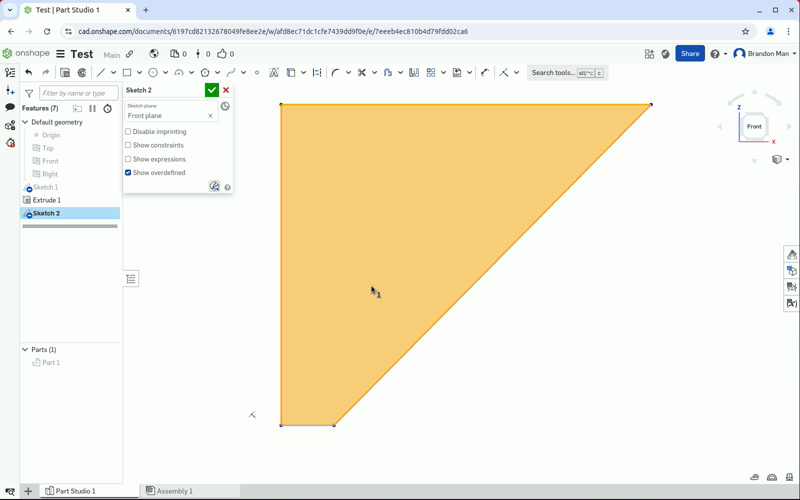
scroll(-6)
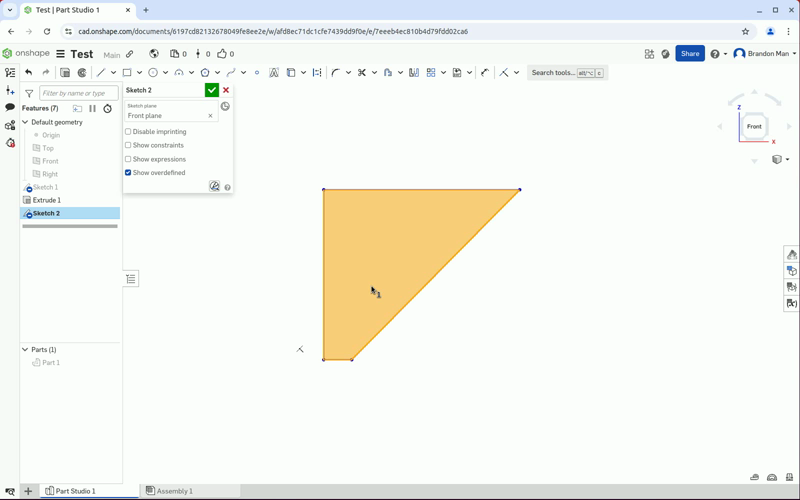
scroll(-6)
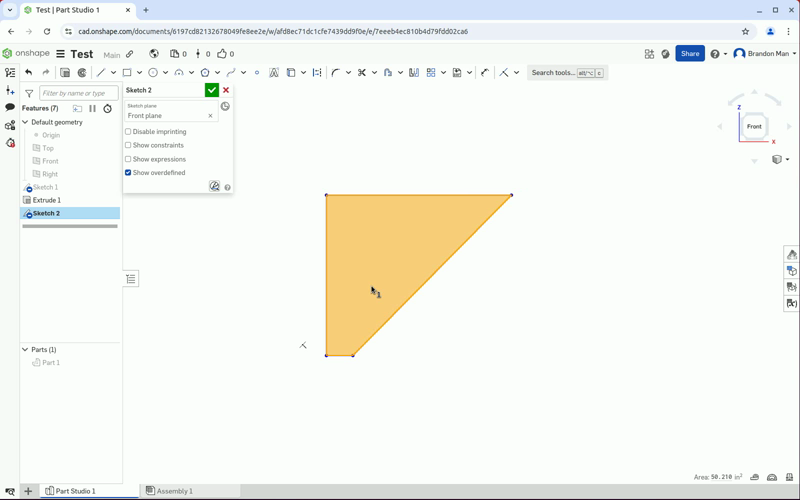
scroll(-6)
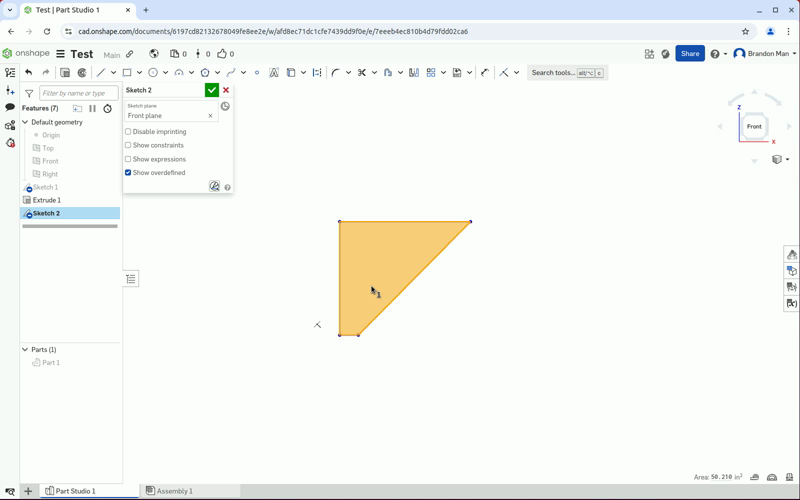
scroll(-6)
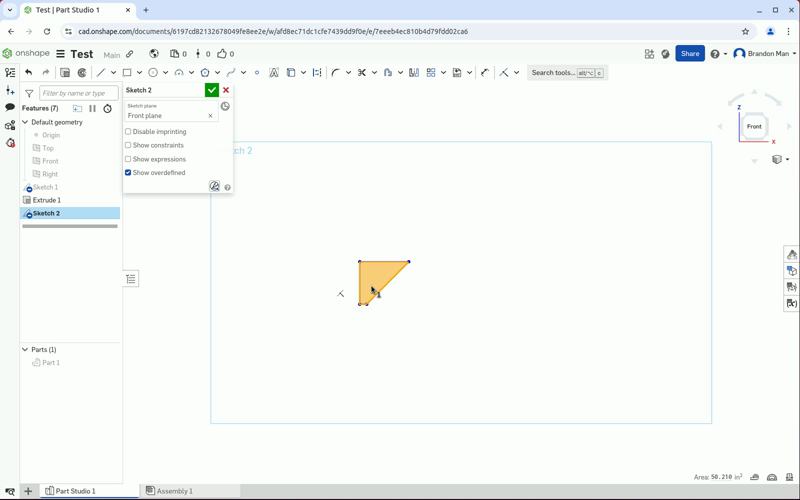
mouse_move(73, 352)
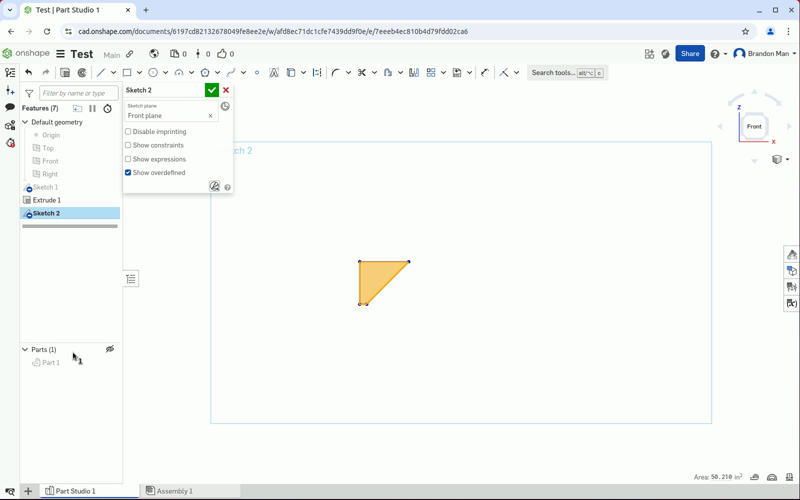
key(shift+y)
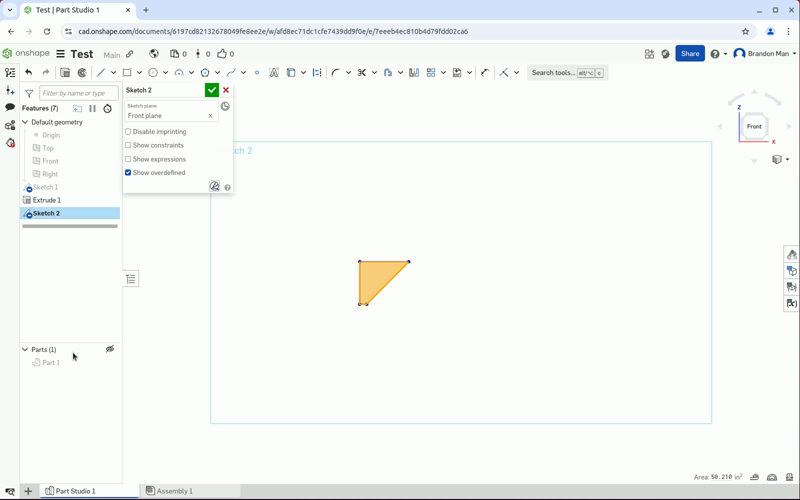
key(shift+e)
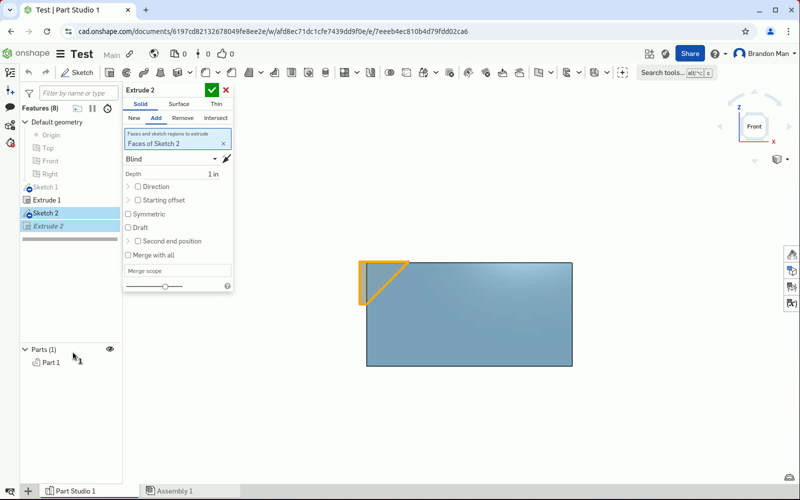
mouse_move(143, 106)
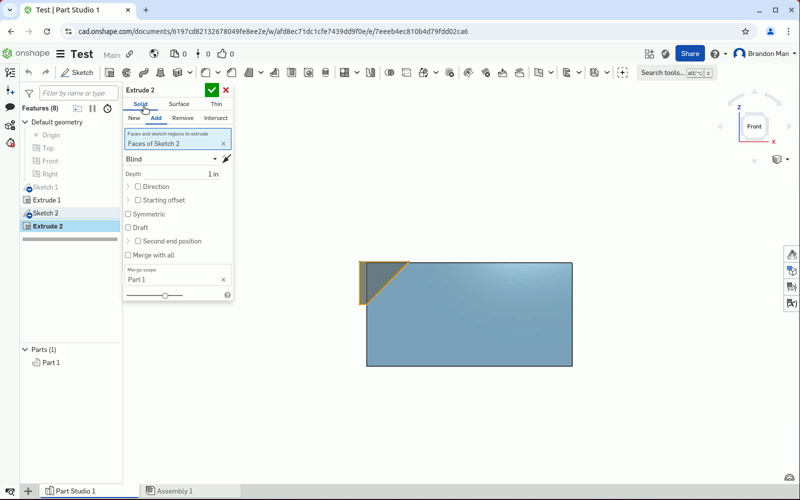
click(143, 106)
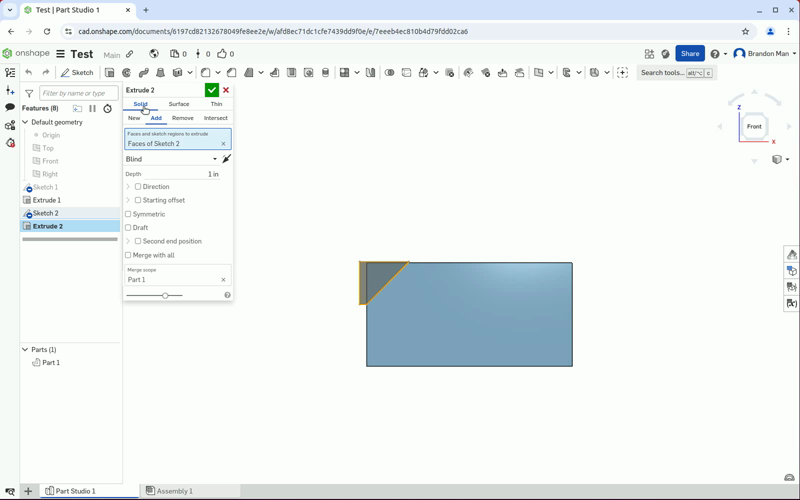
mouse_move(186, 120)
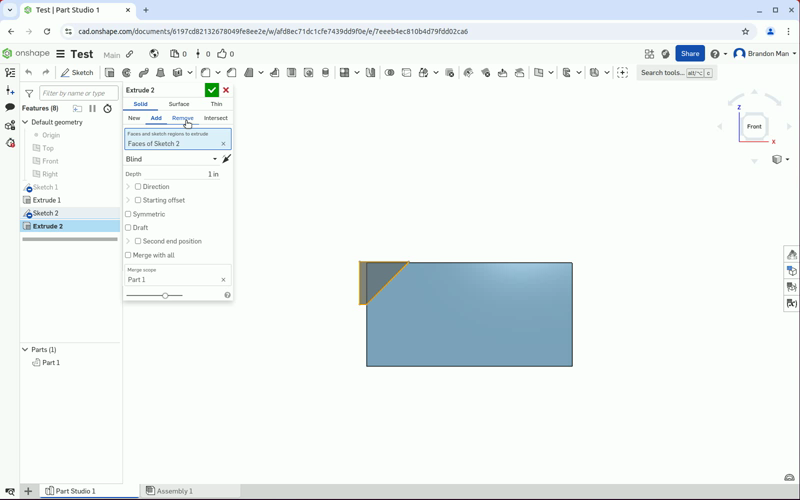
click(186, 120)
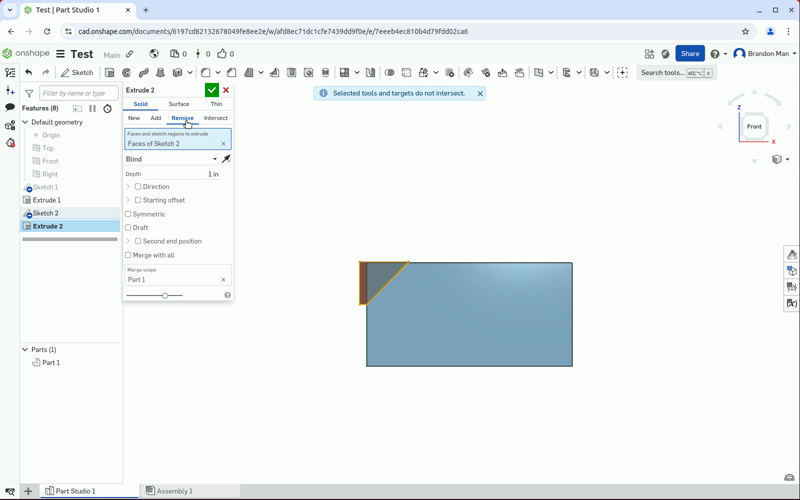
key(tab, 4)
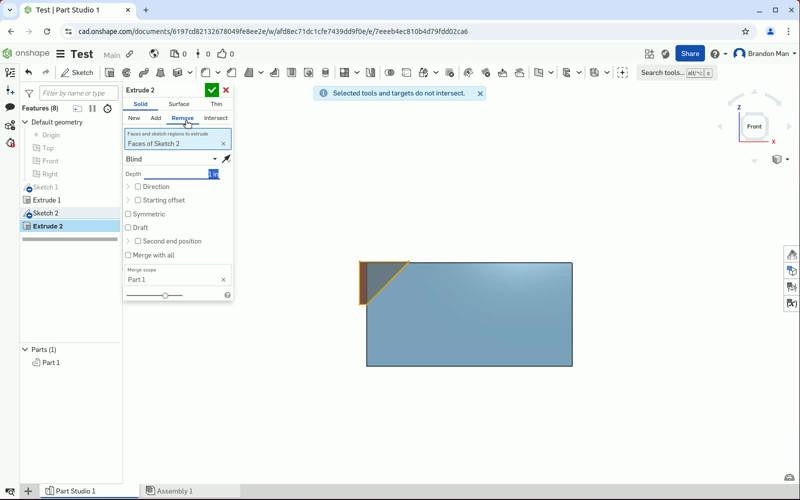
text(-17.09)
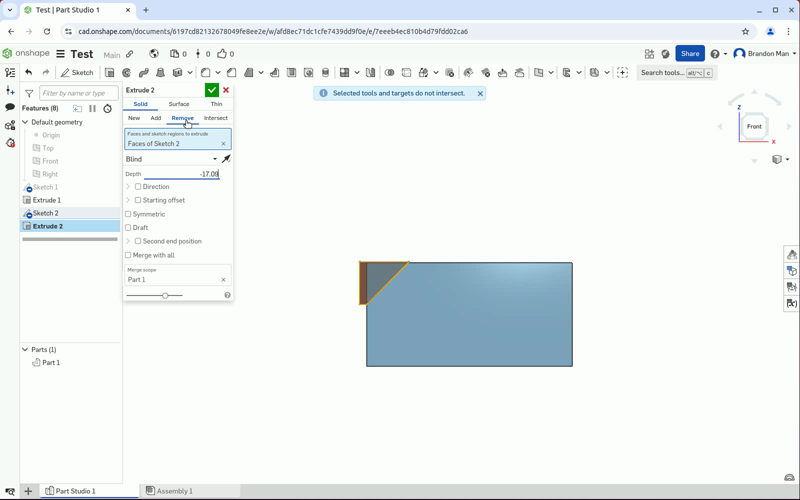
key(tab, 6)
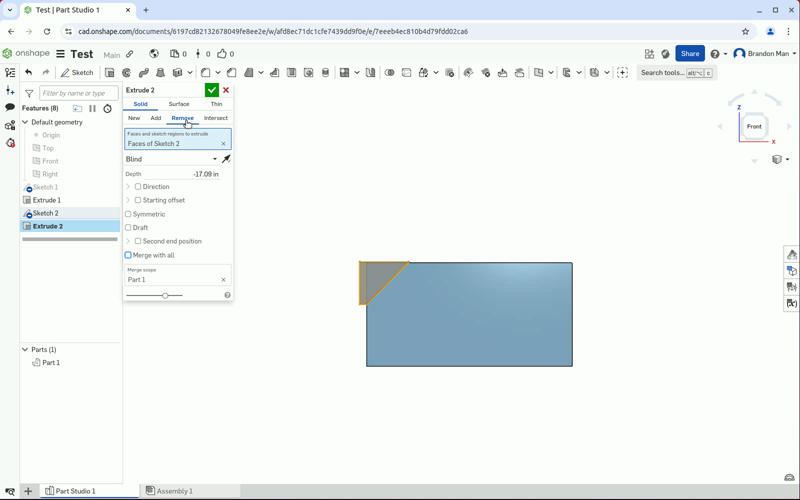
key(space)
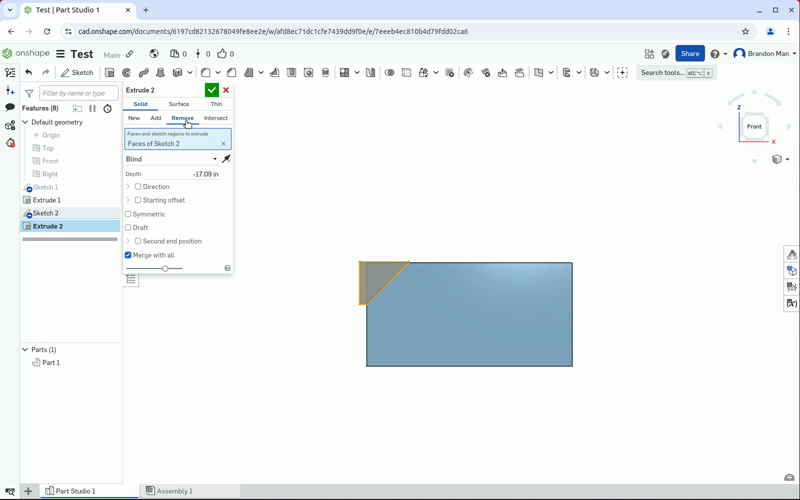
key(enter)
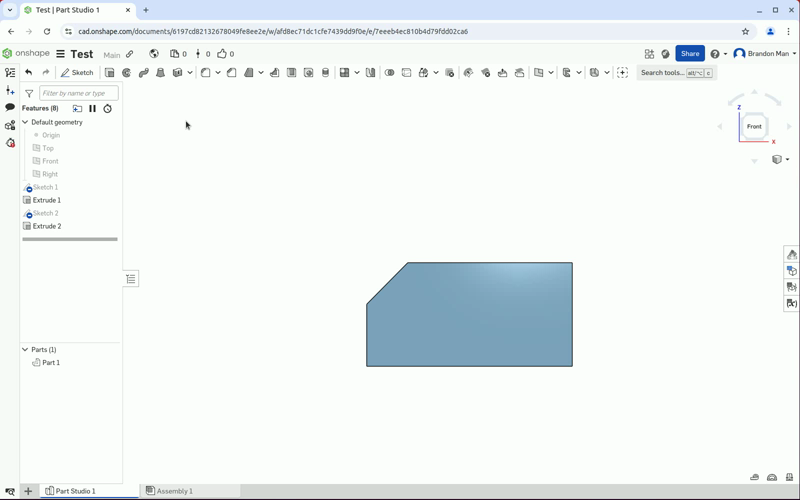
key(shift+h)
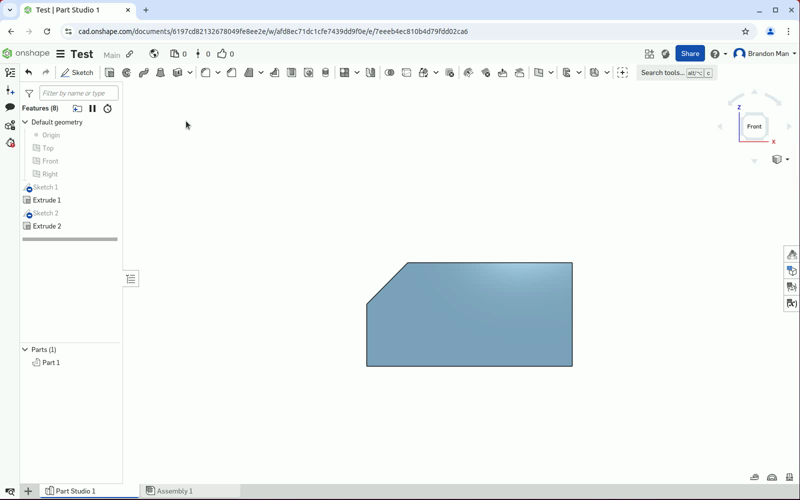
key(shift+h)
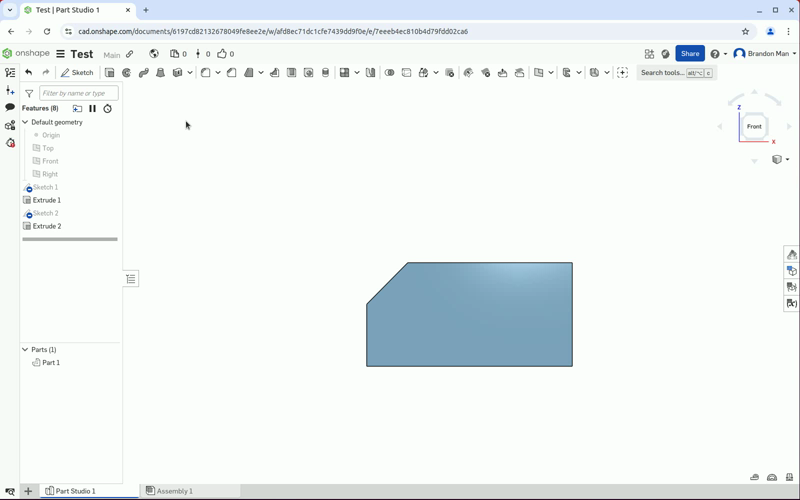
mouse_move(73, 189)
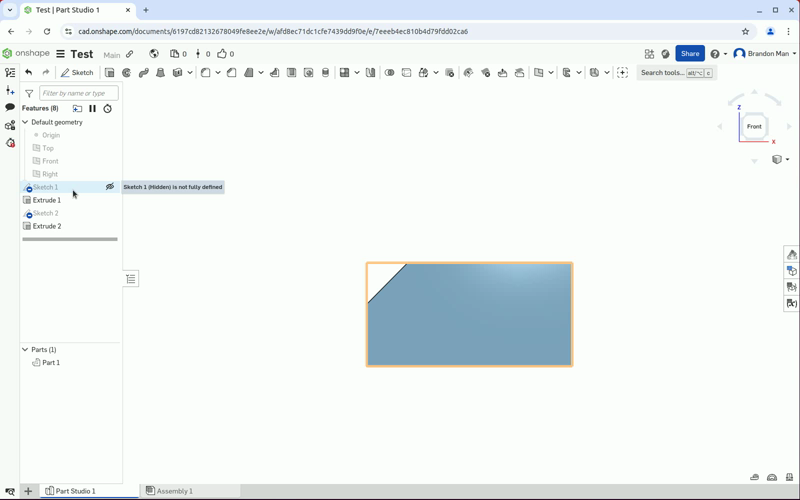
click(73, 189)
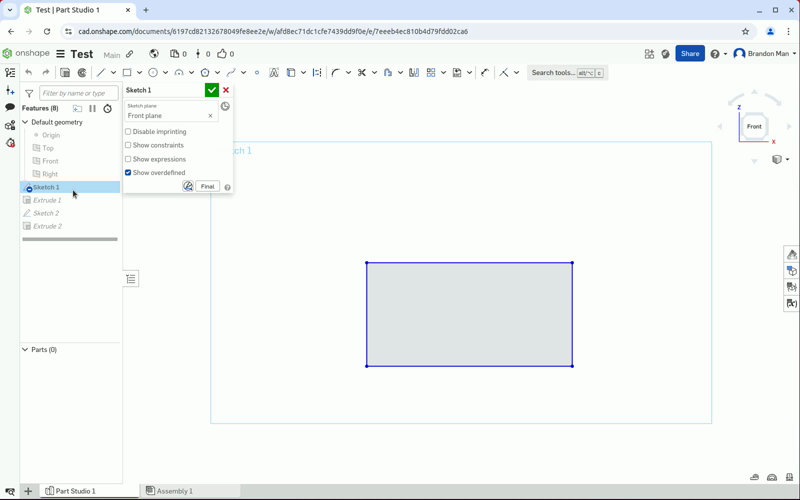
mouse_move(229, 92)
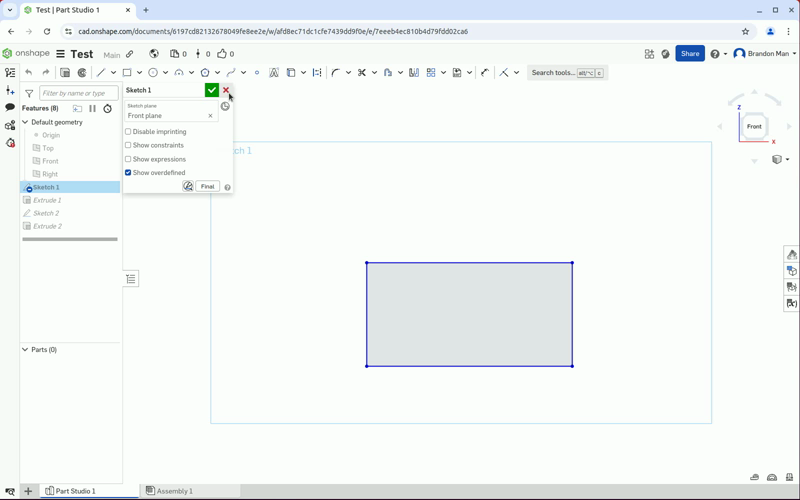
click(229, 92)
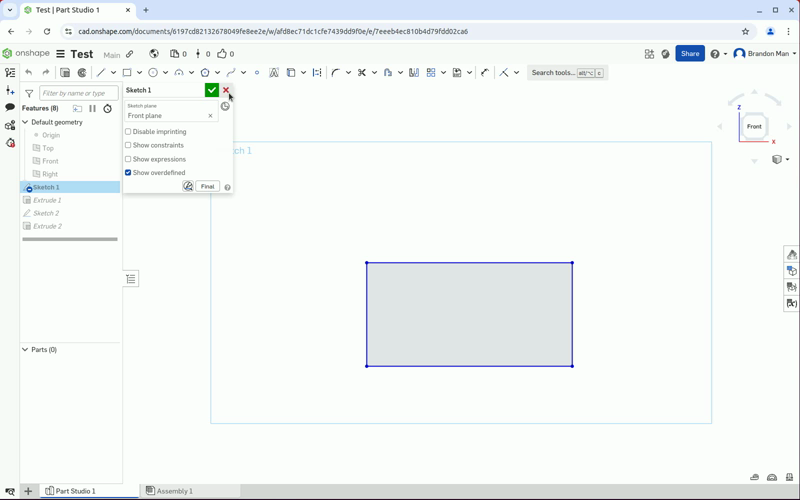
key(shift+s)
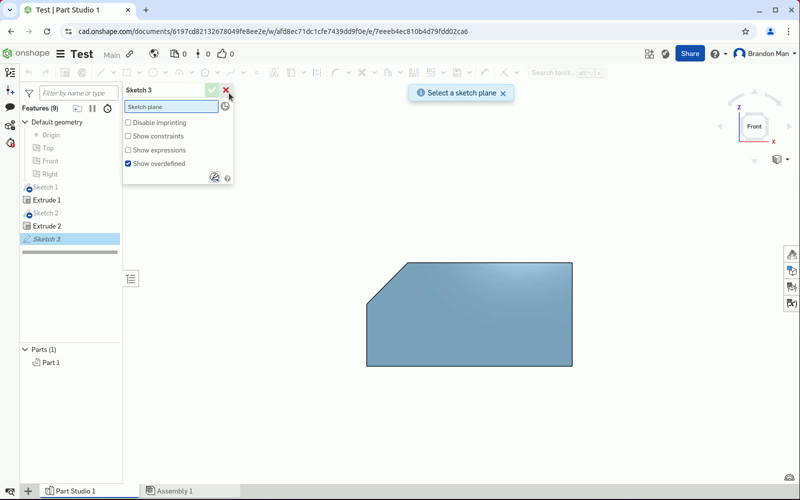
mouse_move(73, 163)
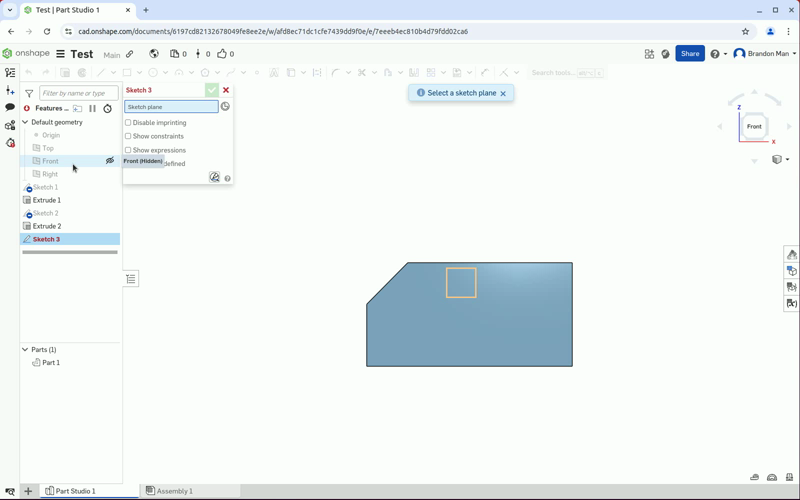
click(73, 163)
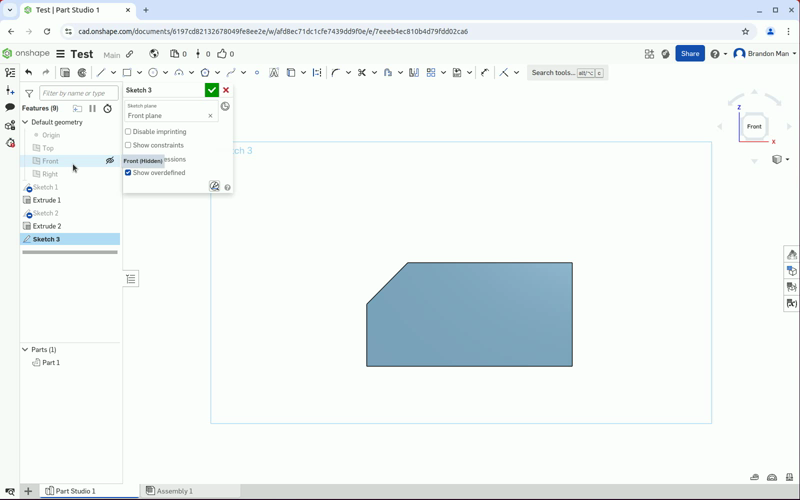
mouse_move(73, 352)
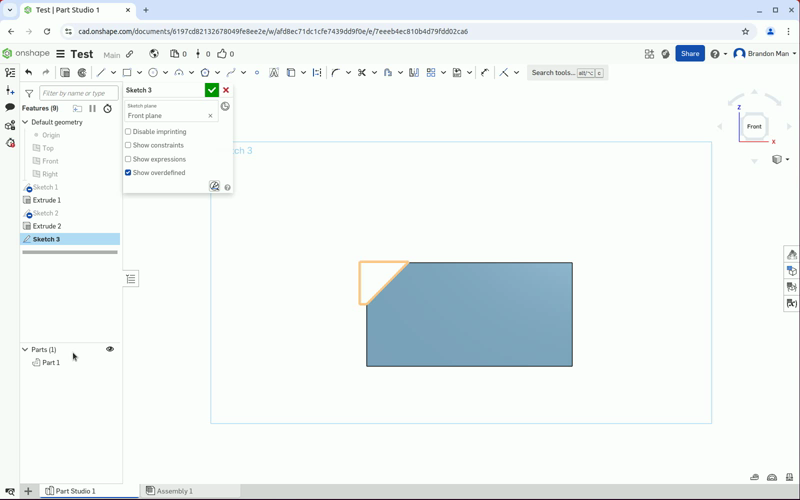
key(y)
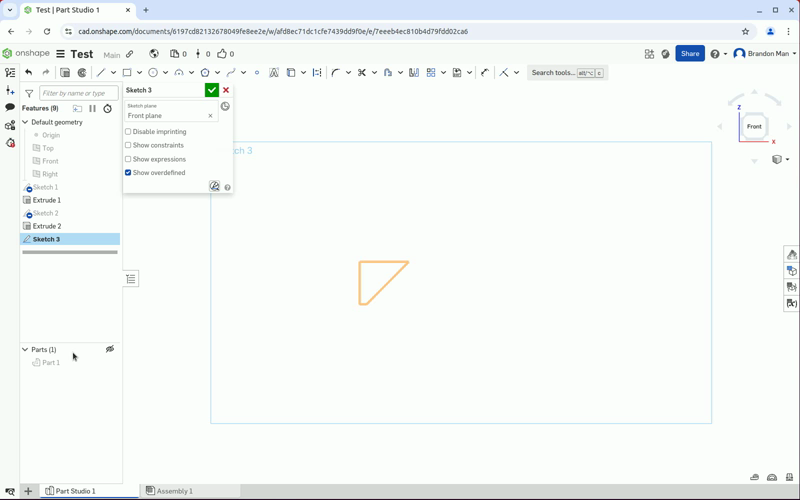
key(l)
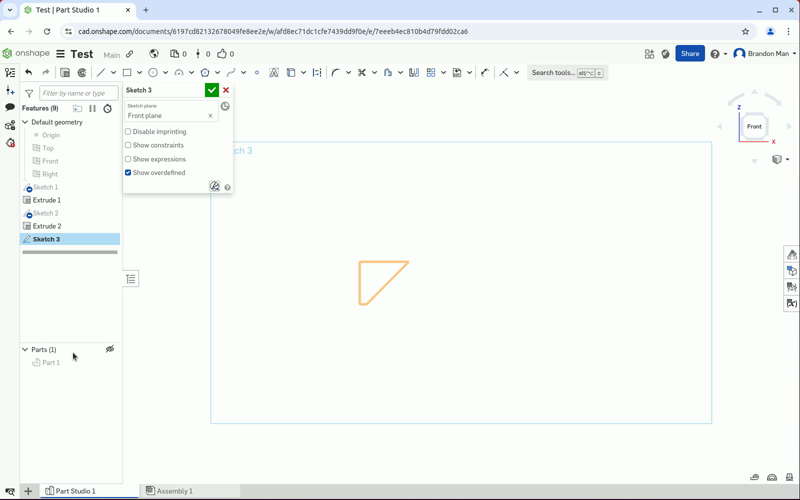
key_down(shift)
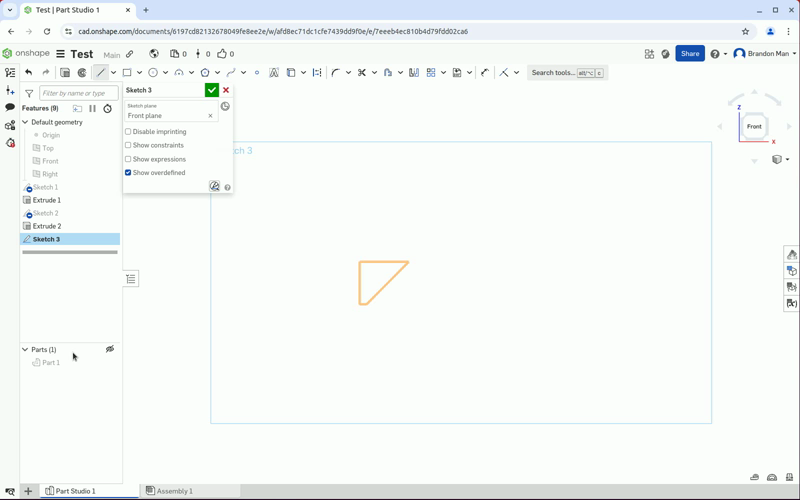
mouse_move(364, 366)
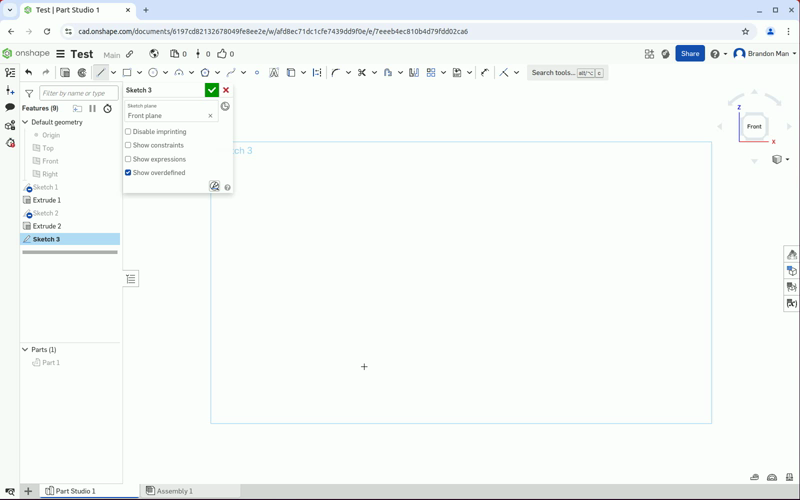
click(364, 366)
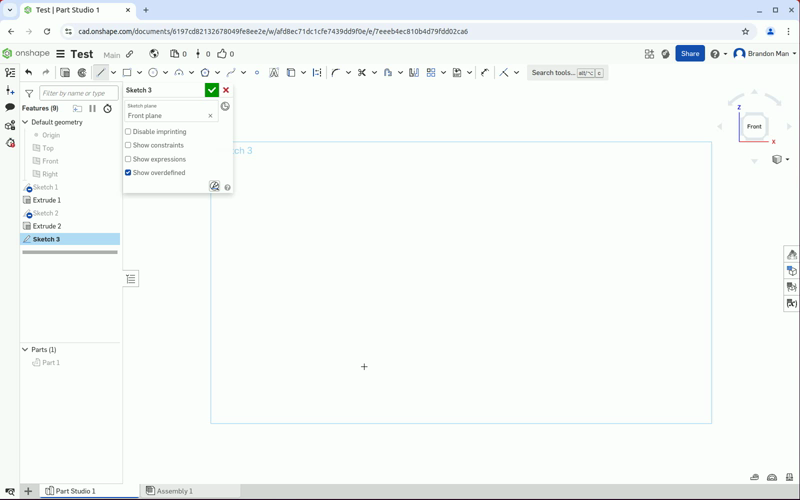
key_up(shift)
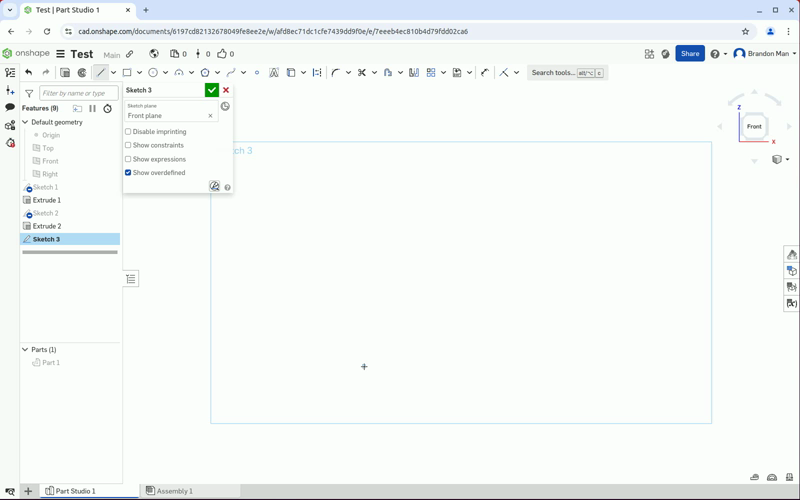
key_down(shift)
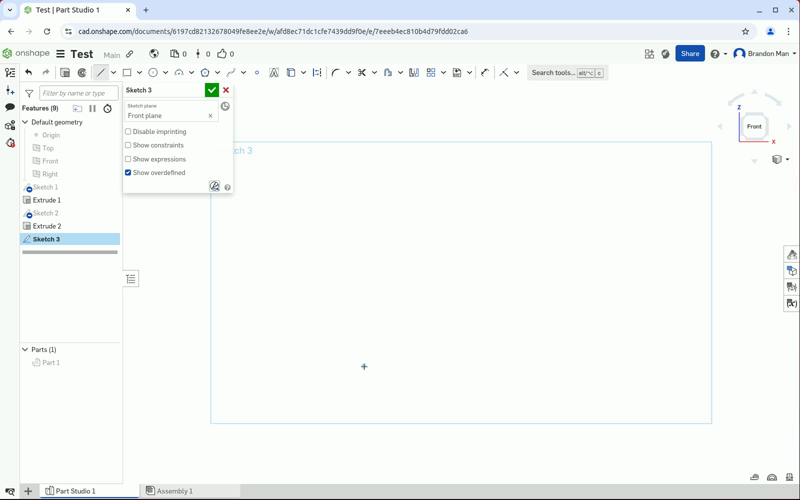
mouse_move(427, 366)
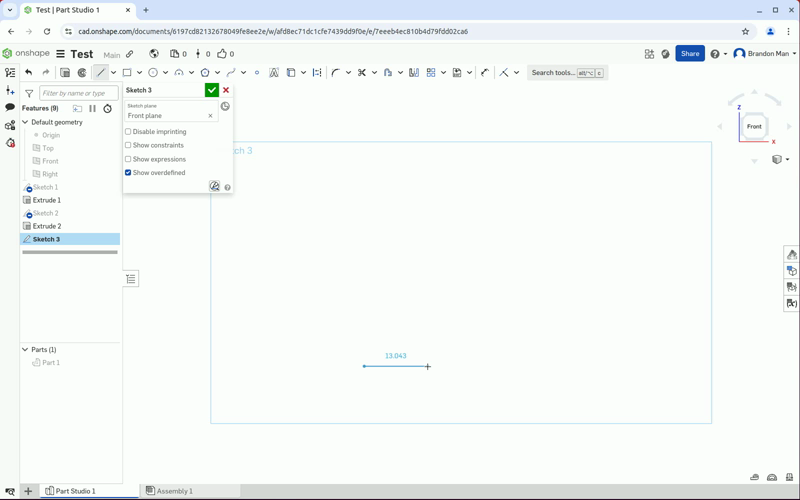
click(427, 366)
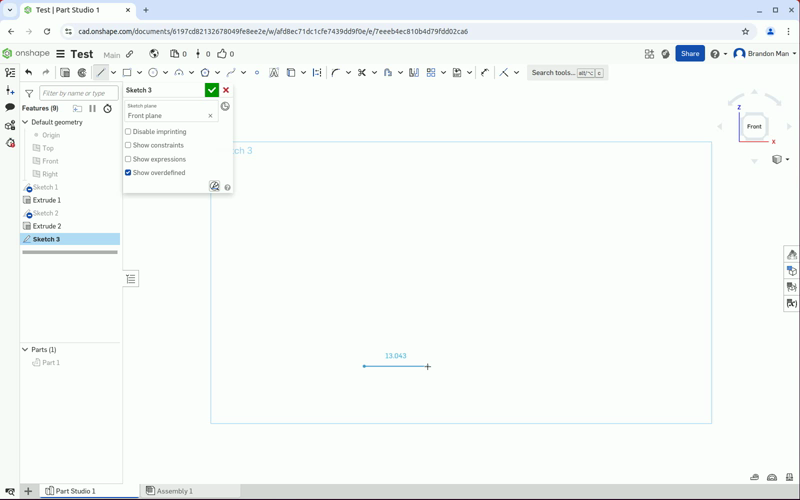
key_up(shift)
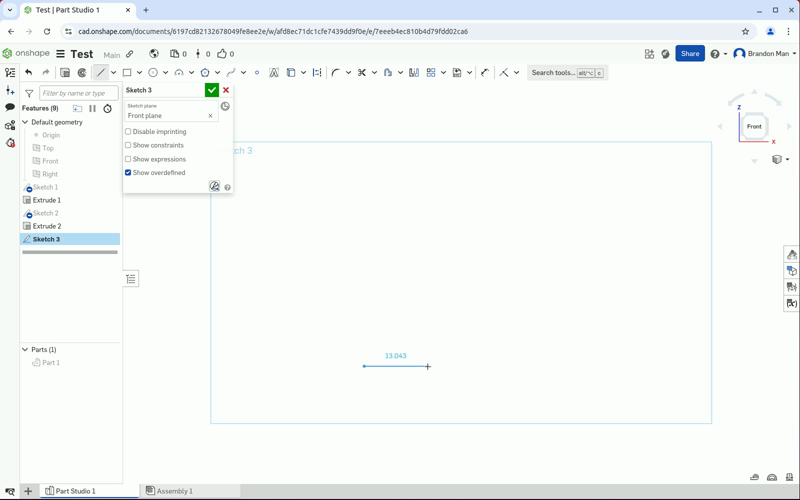
key_down(shift)
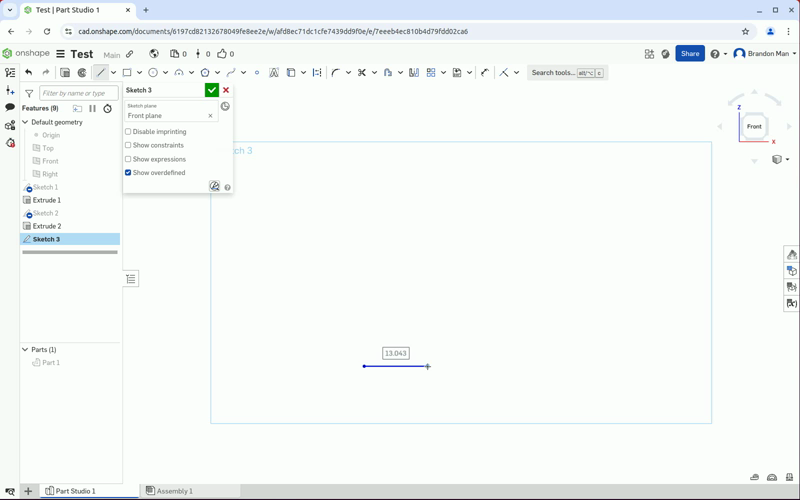
mouse_move(531, 262)
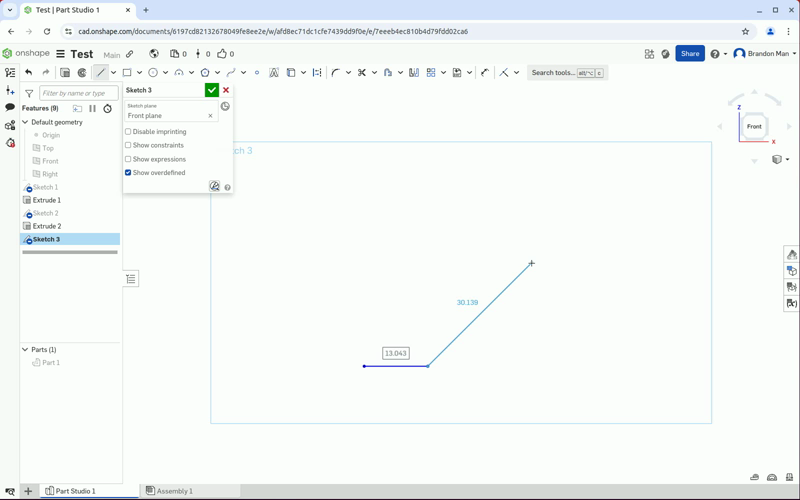
click(531, 262)
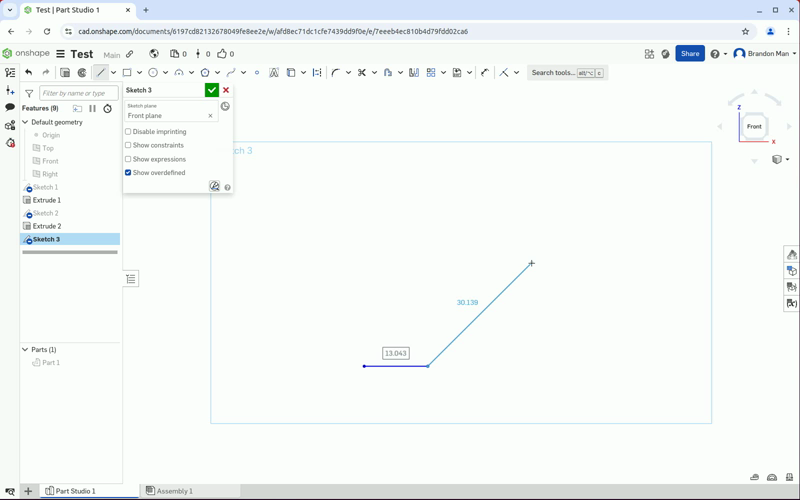
key_up(shift)
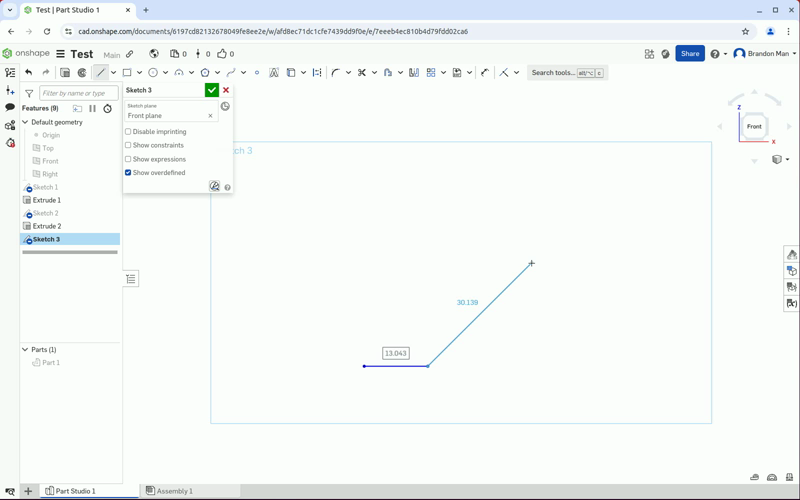
key_down(shift)
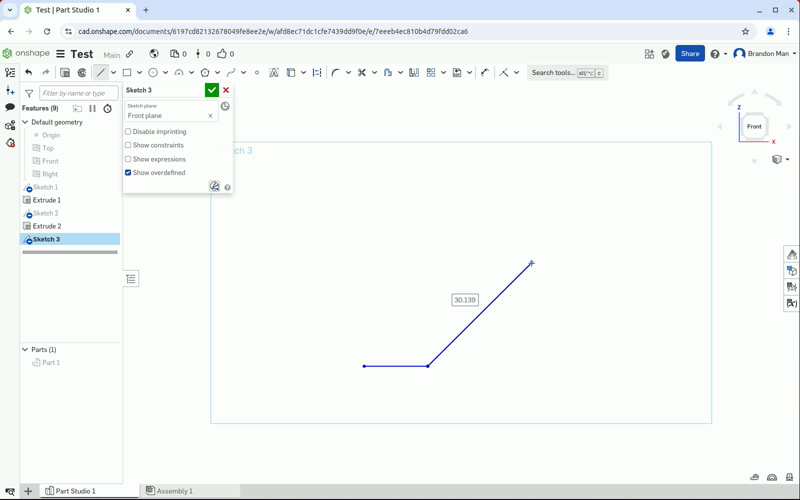
mouse_move(364, 262)
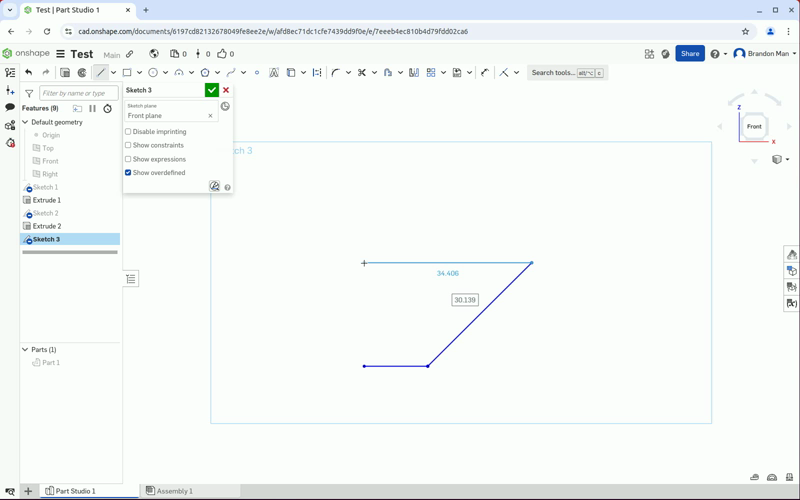
click(364, 262)
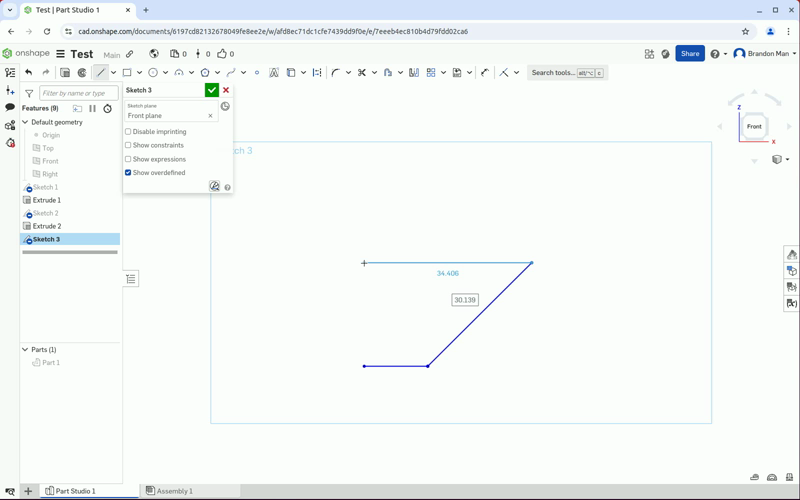
key_up(shift)
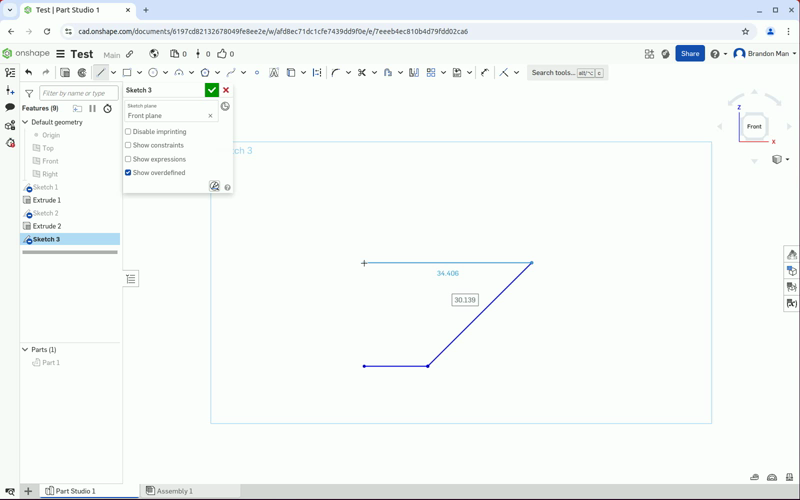
key_down(shift)
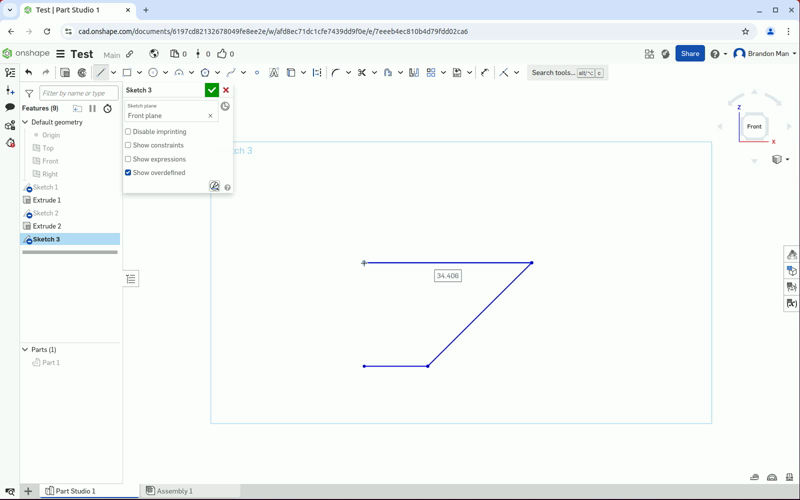
mouse_move(364, 366)
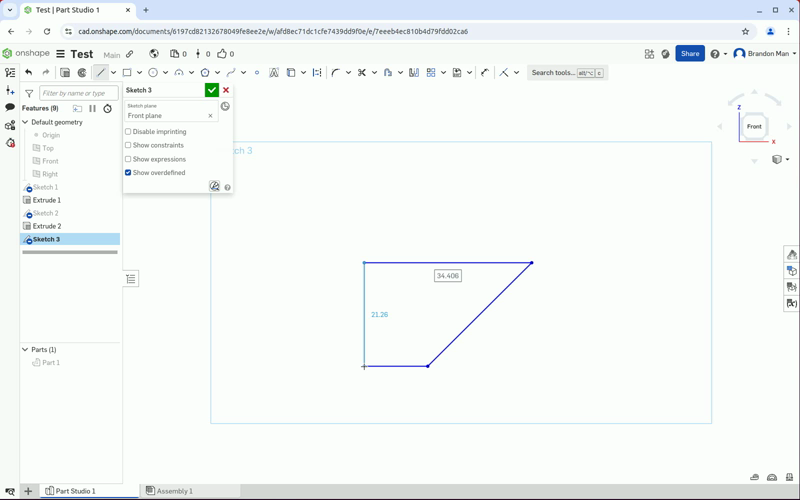
key_up(shift)
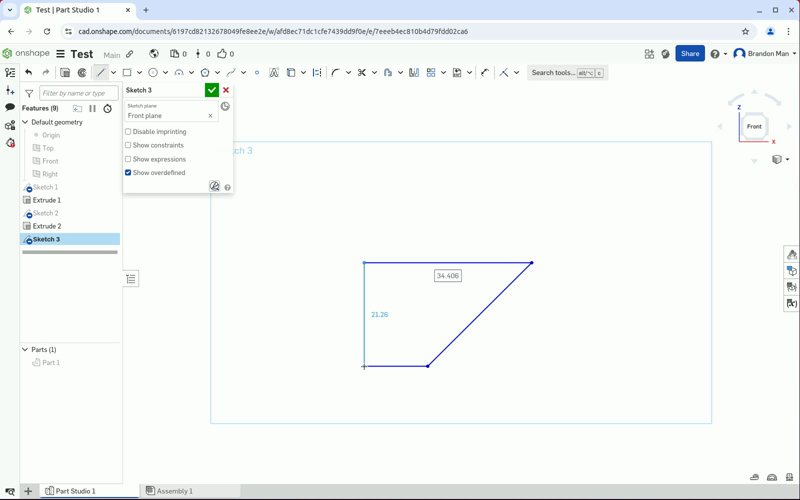
click(364, 366)
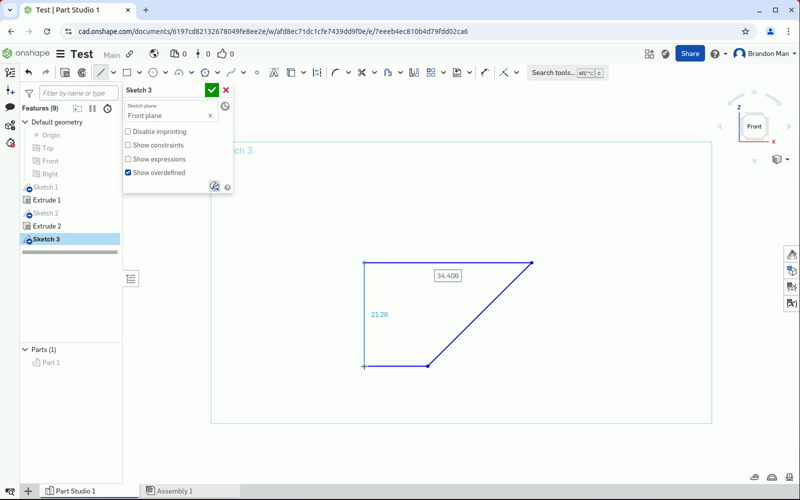
key(esc)
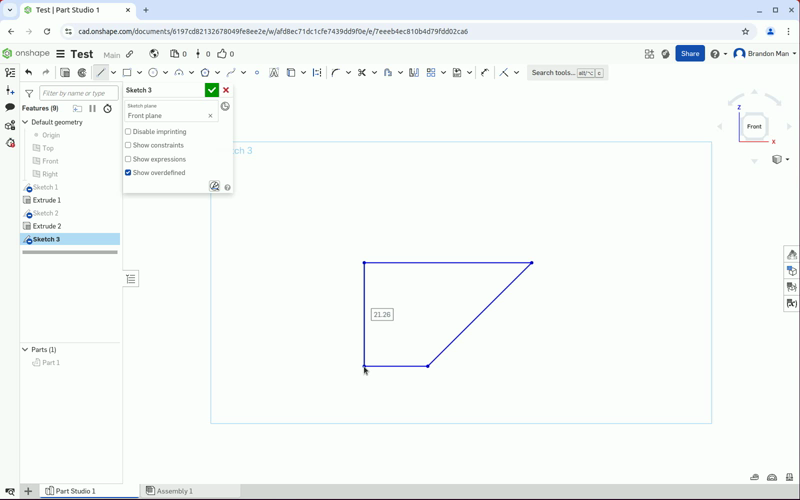
mouse_move(460, 282)
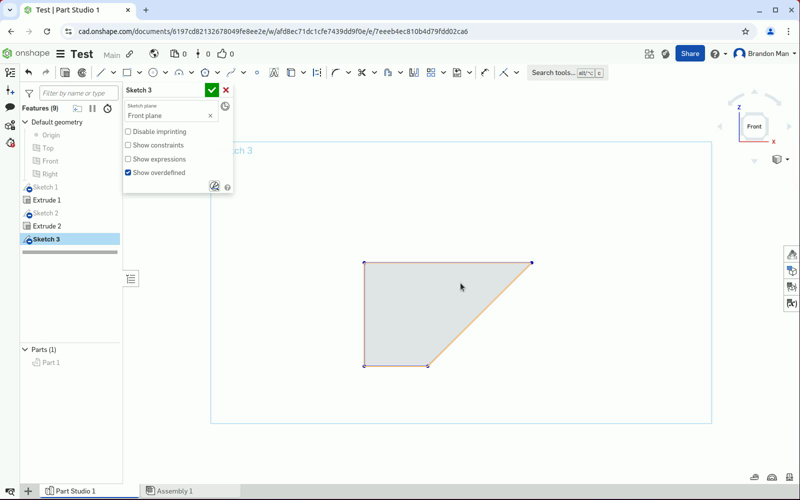
click(460, 282)
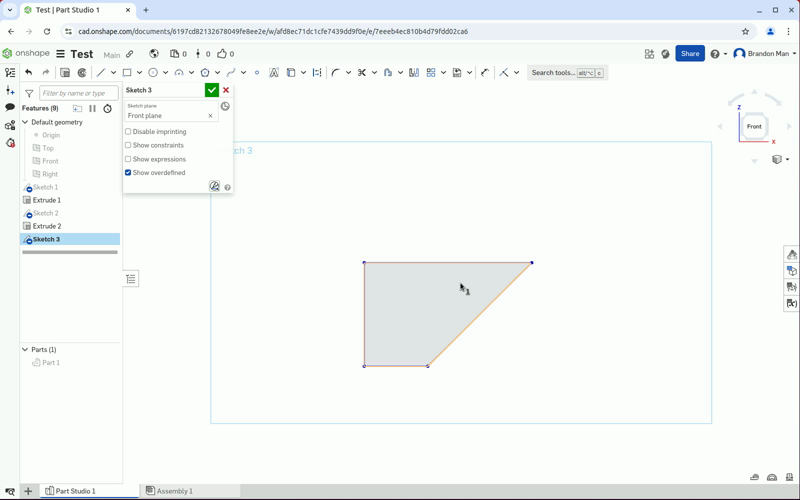
mouse_move(73, 352)
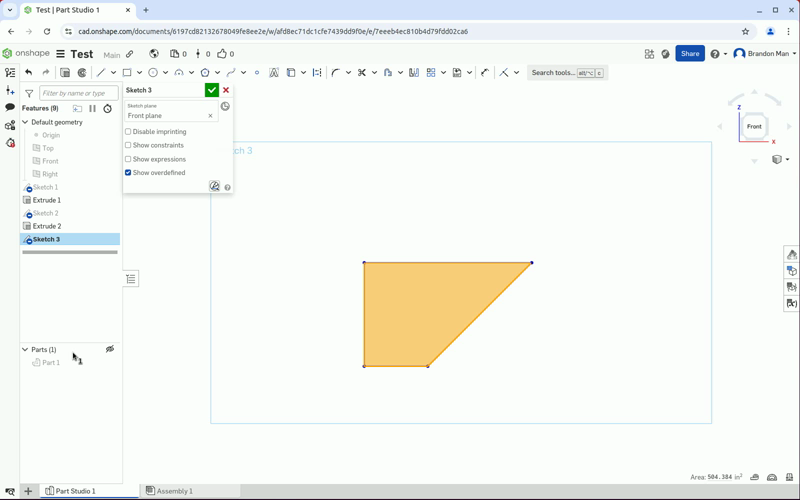
key(shift+y)
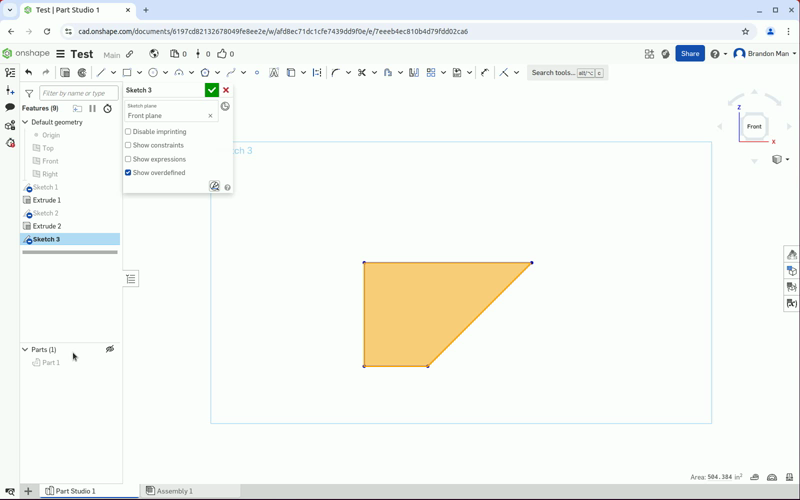
key(shift+e)
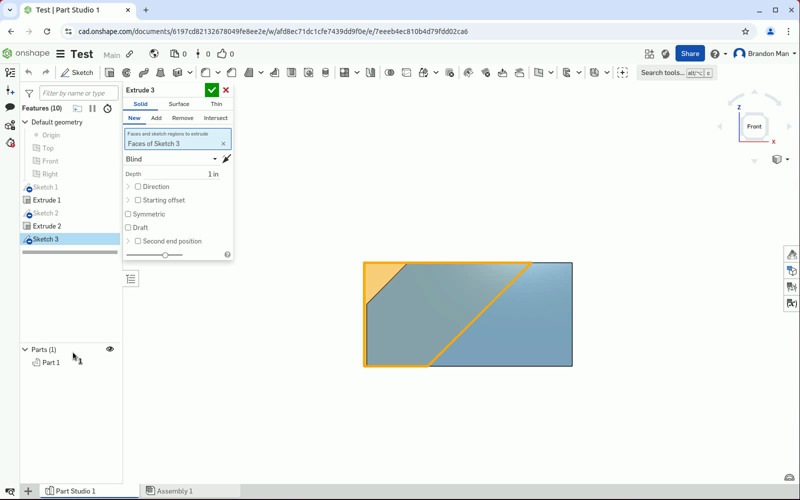
mouse_move(143, 106)
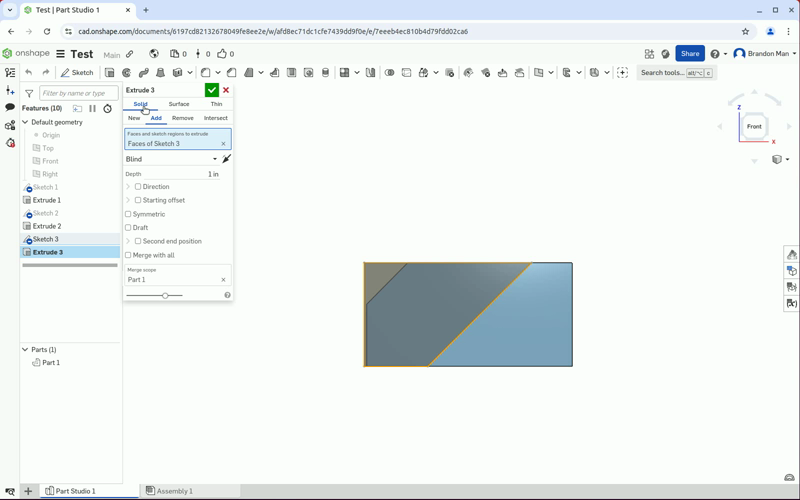
click(143, 106)
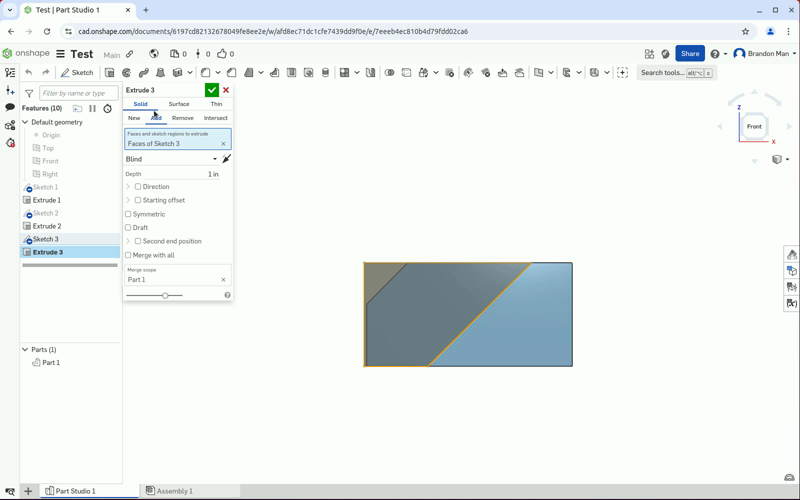
mouse_move(186, 120)
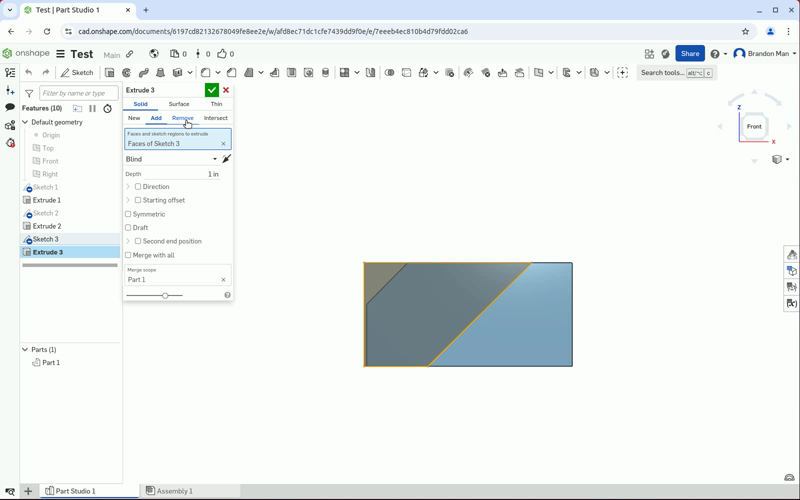
click(186, 120)
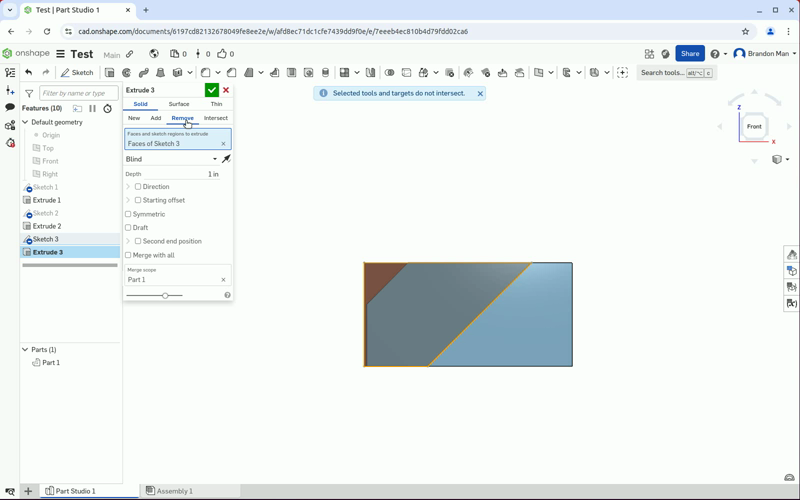
key(tab, 4)
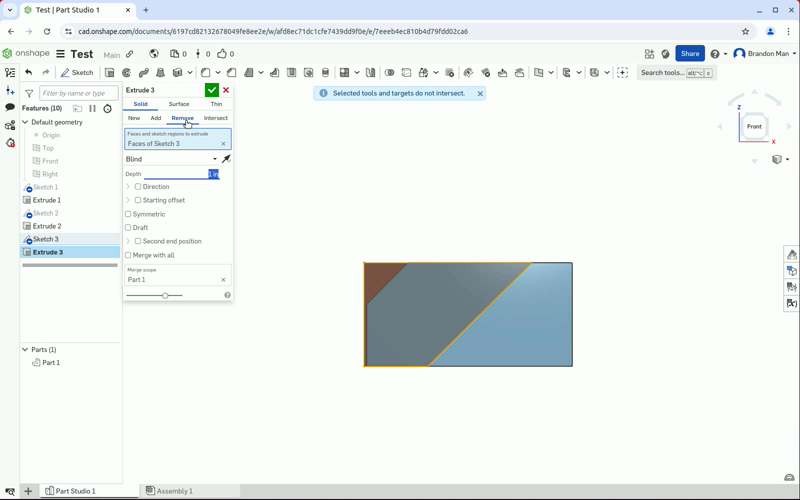
text(-6.258)
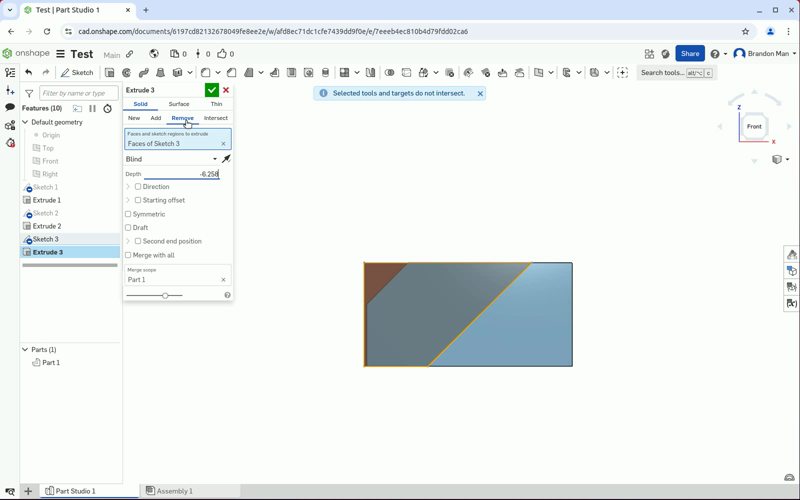
key(tab, 6)
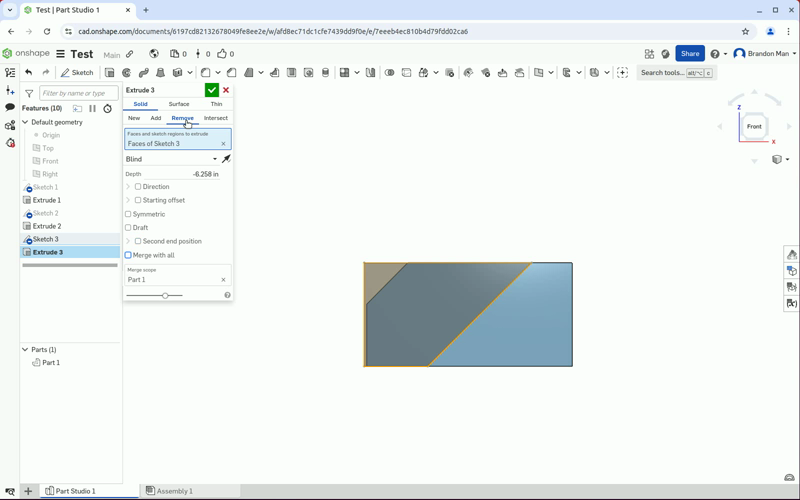
key(space)
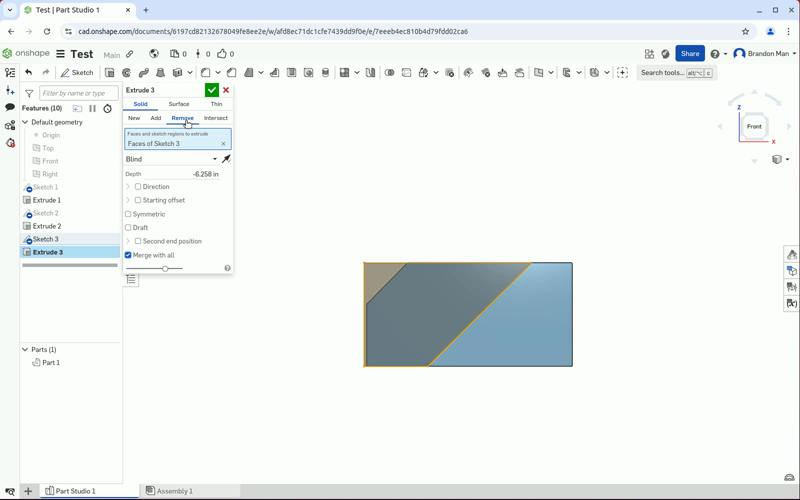
key(enter)
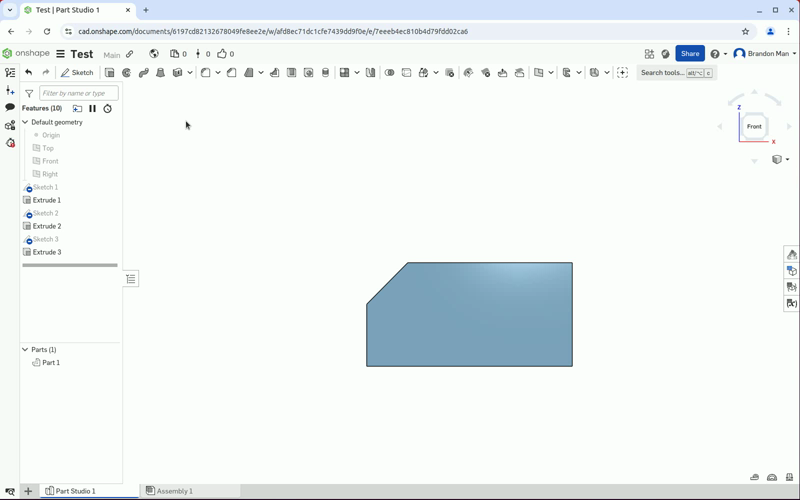
key(shift+h)
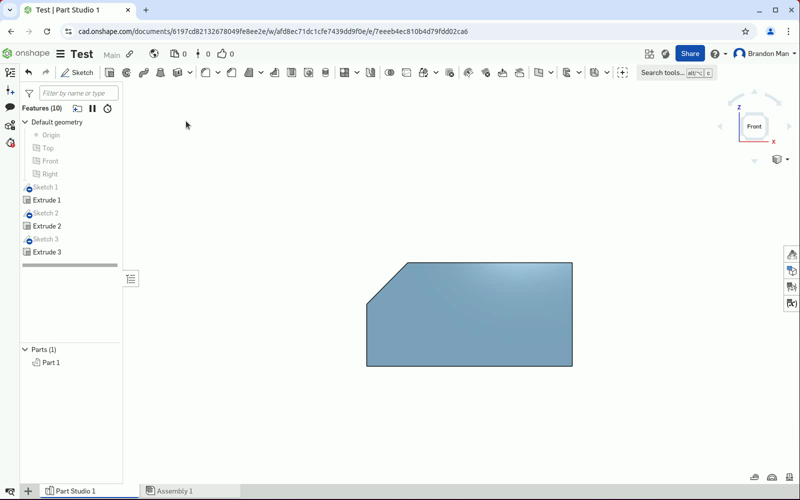
key(shift+h)
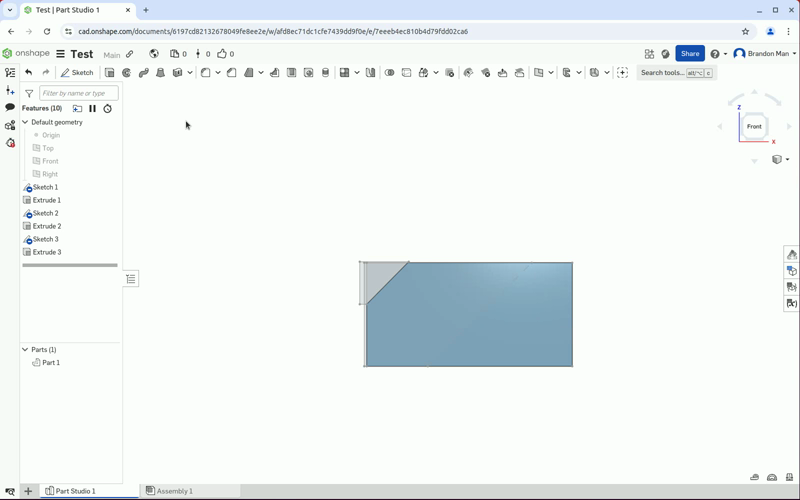
key(shift+7)
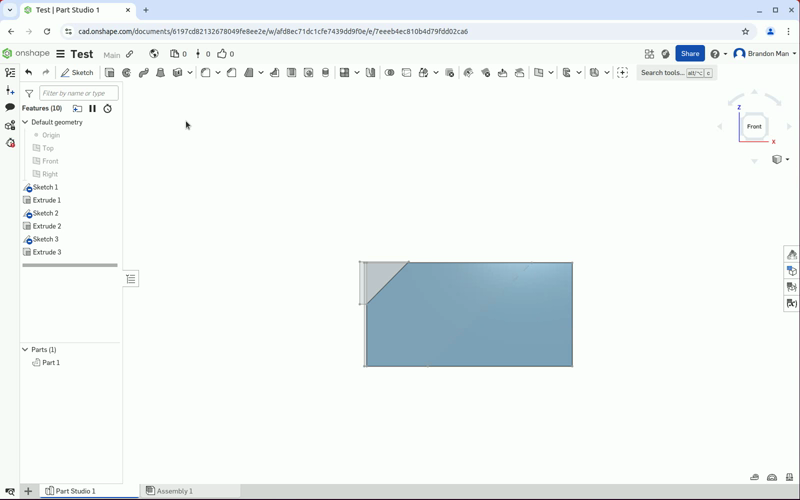
key(left, 2)
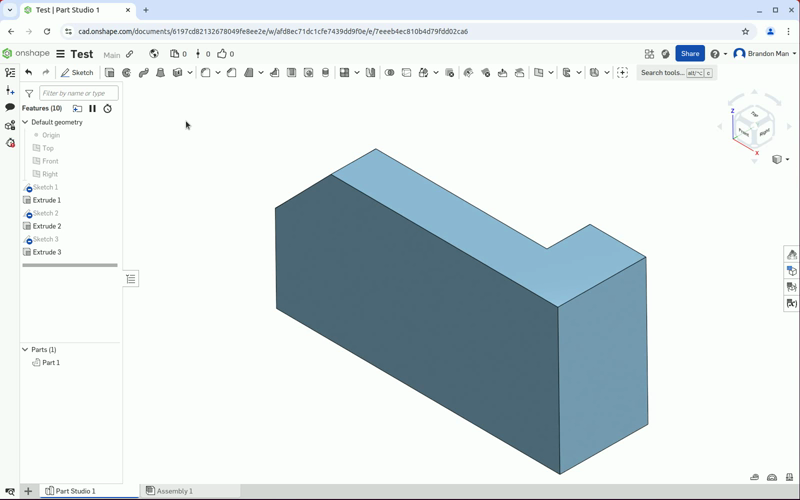
key(down, 2)
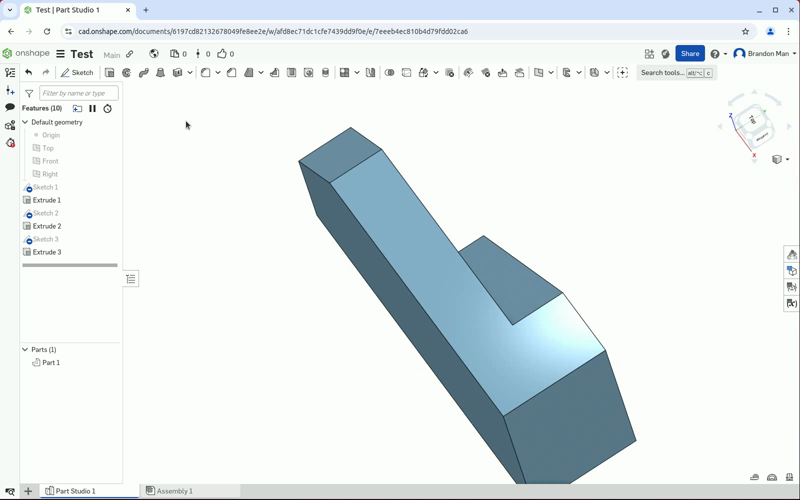
key(up, 2)
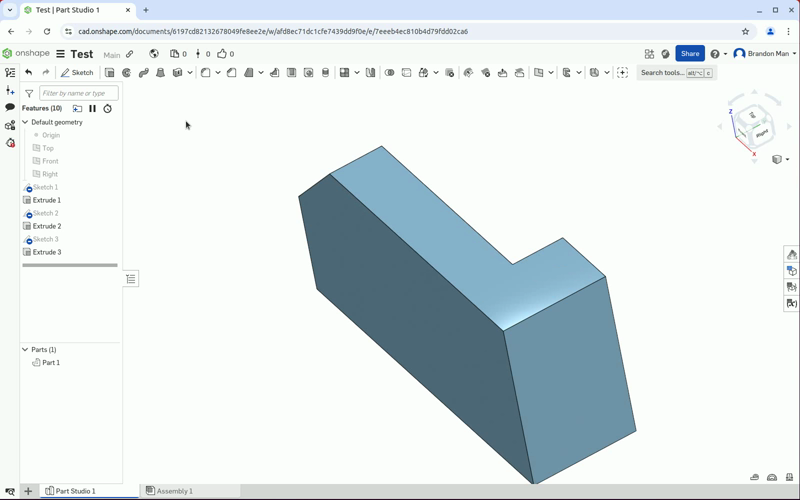
key(right, 2)
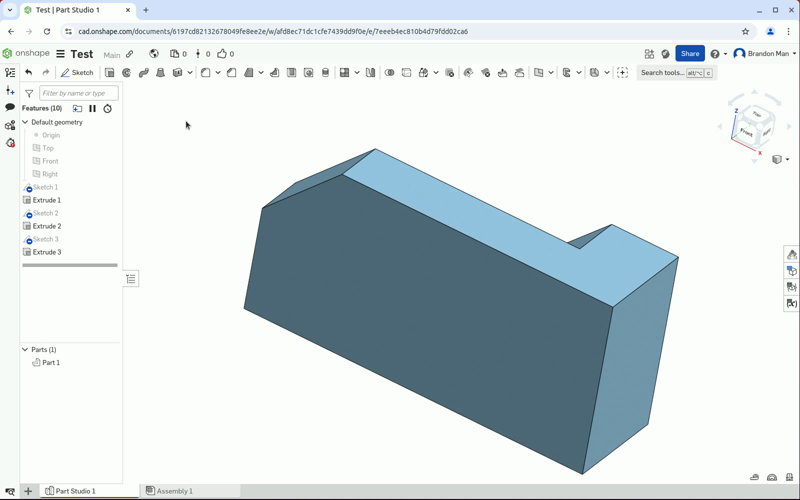
mouse_move(73, 189)
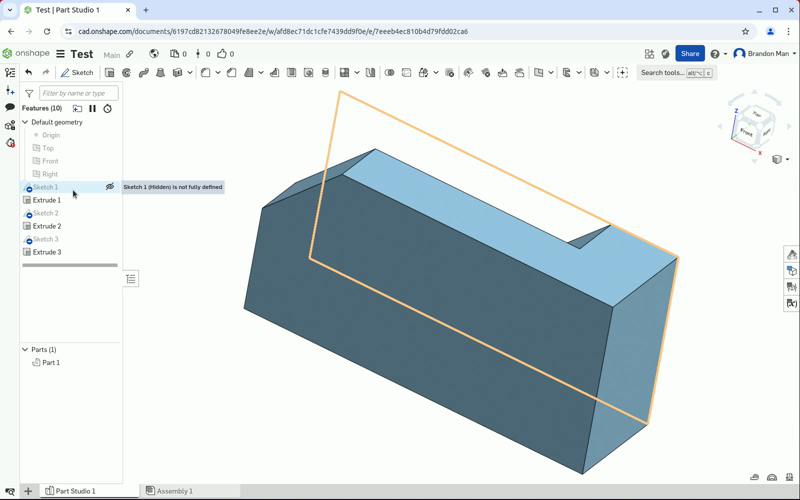
click(73, 189)